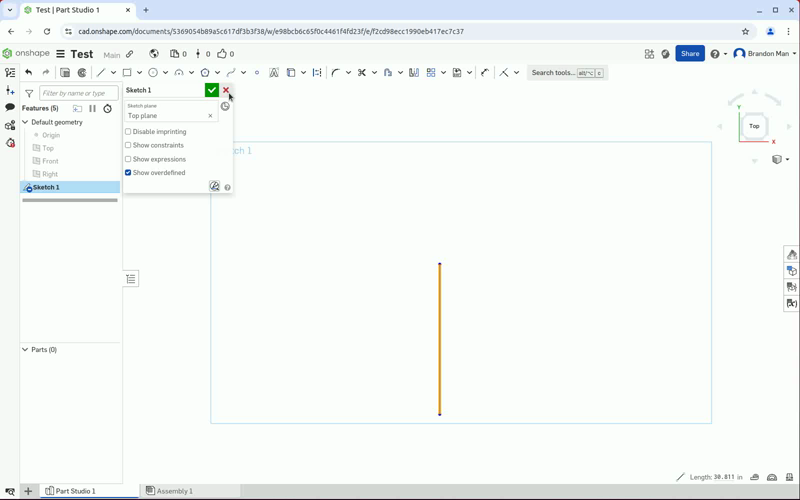
key(shift+h)
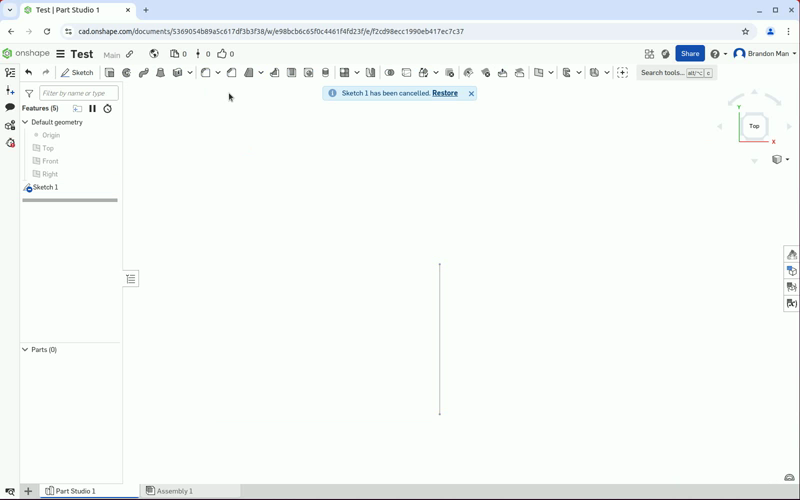
key(shift+s)
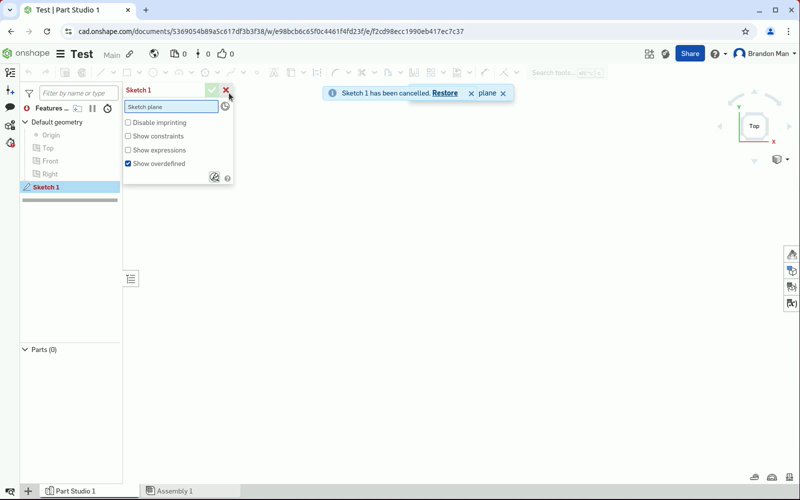
mouse_move(73, 150)
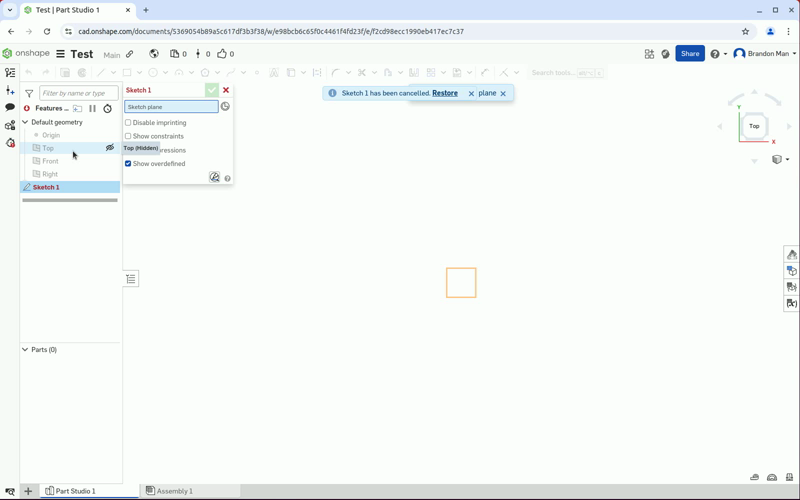
click(73, 150)
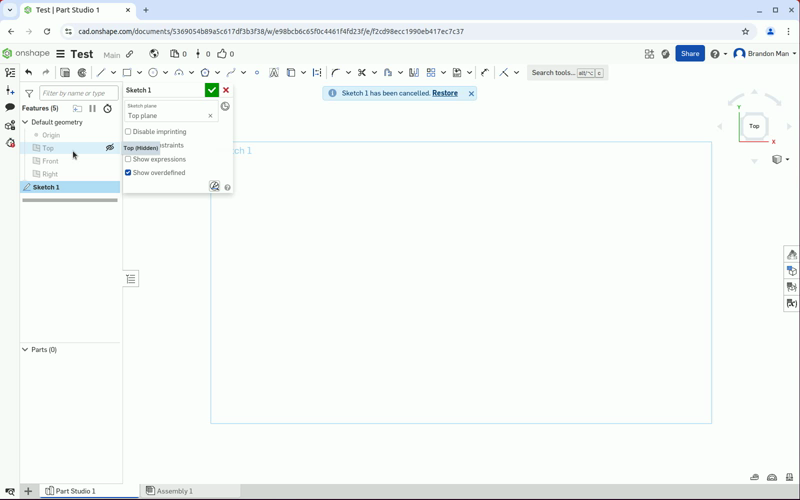
mouse_move(73, 352)
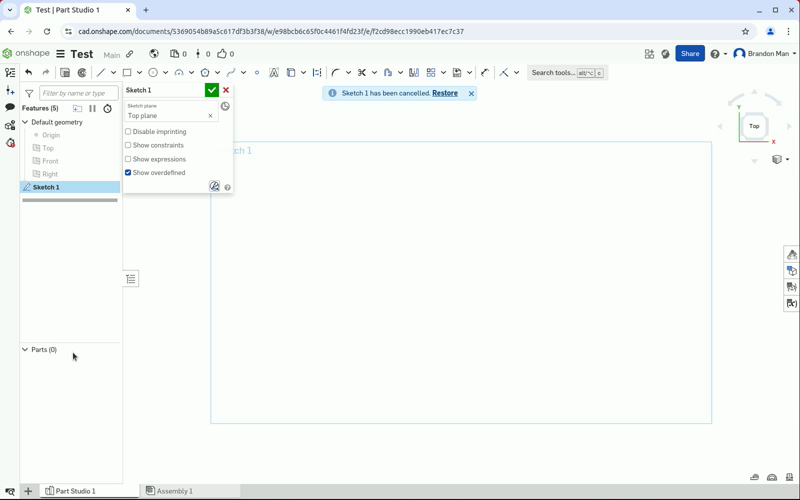
key(y)
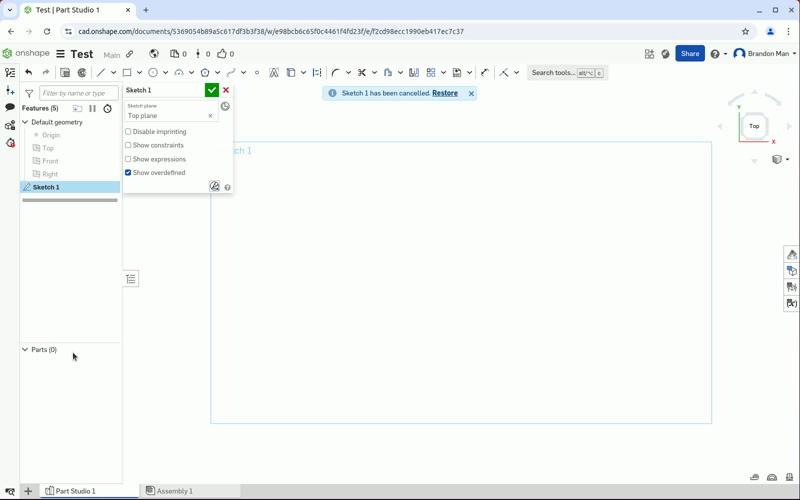
key(l)
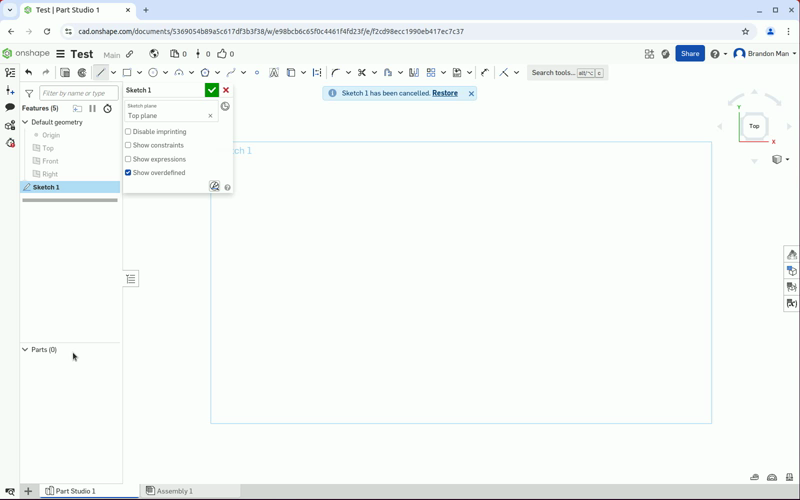
key_down(shift)
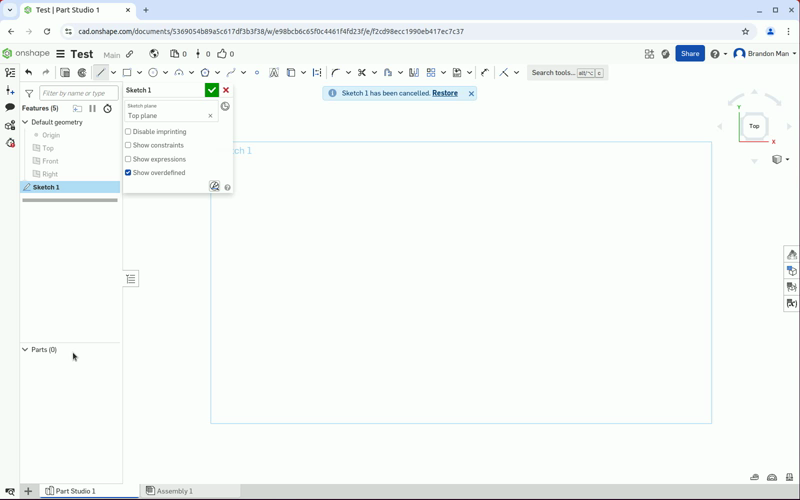
mouse_move(349, 282)
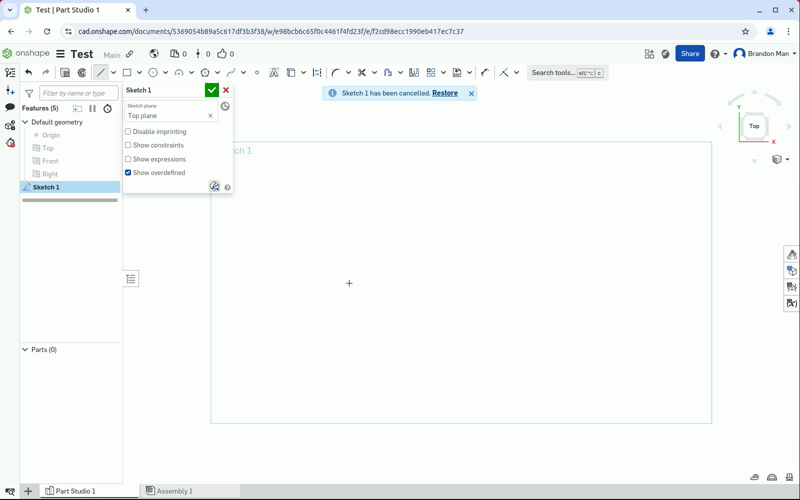
click(349, 282)
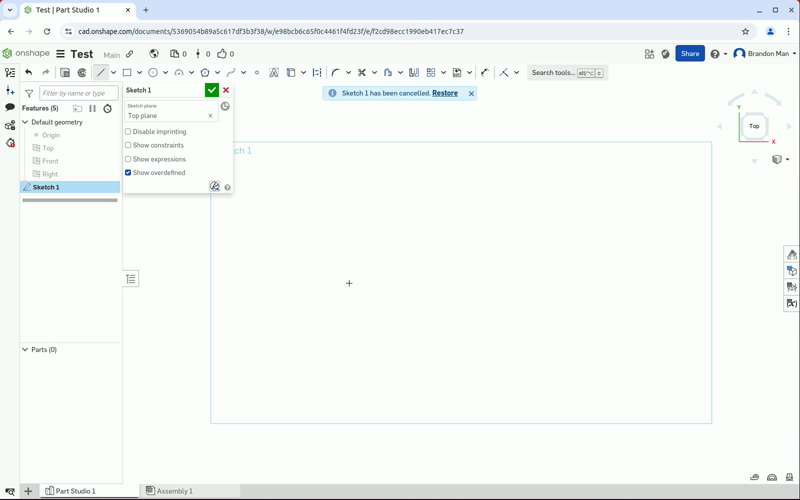
key_up(shift)
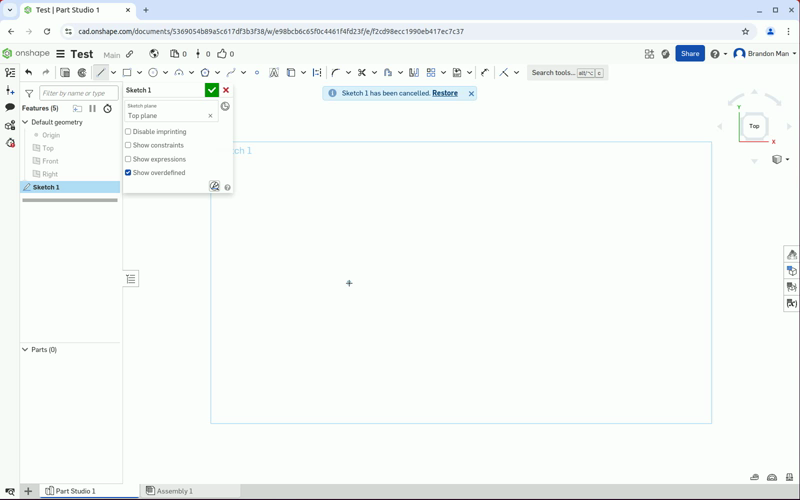
key_down(shift)
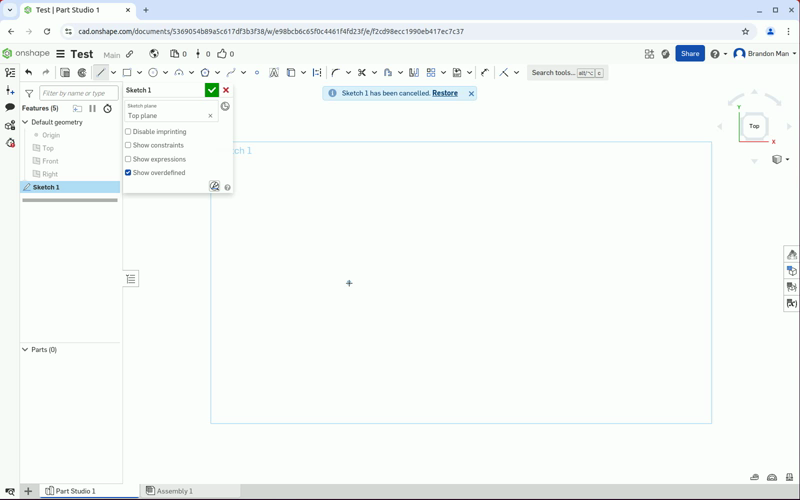
mouse_move(405, 378)
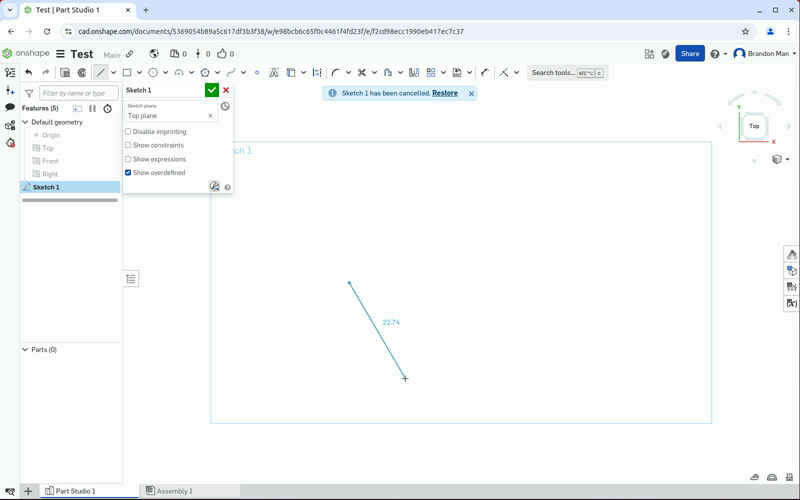
click(405, 378)
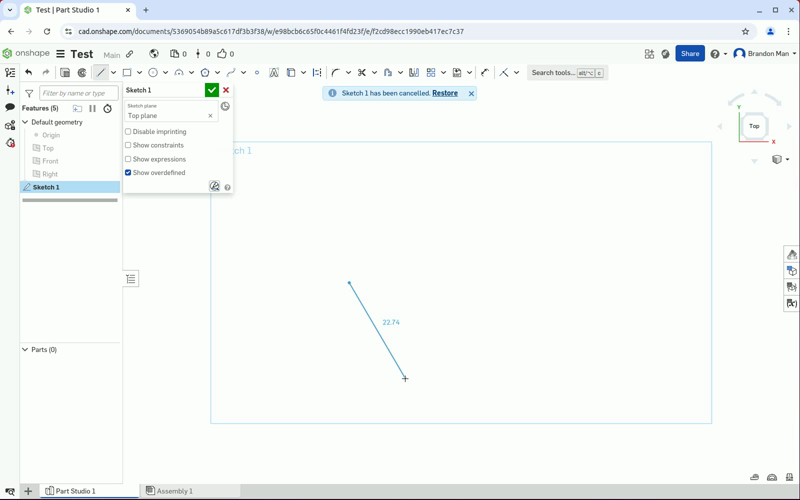
key_up(shift)
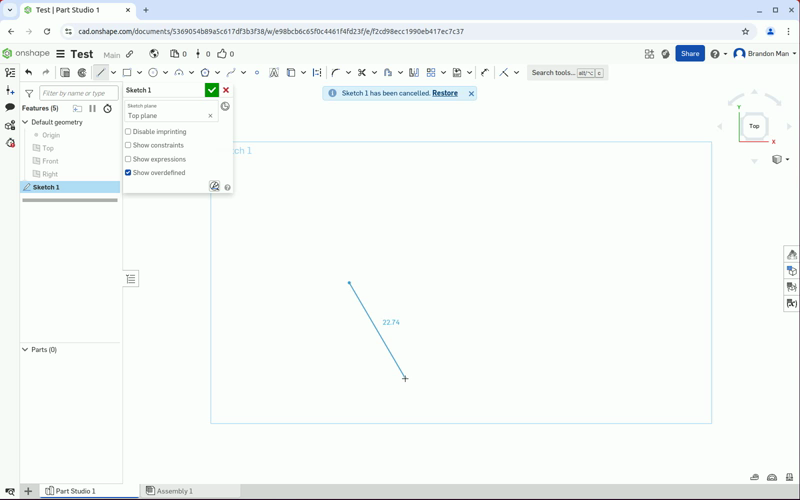
key_down(shift)
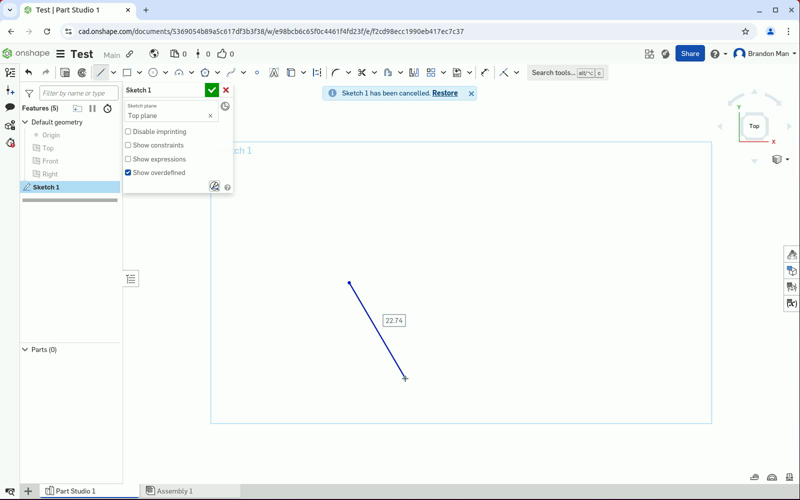
mouse_move(514, 378)
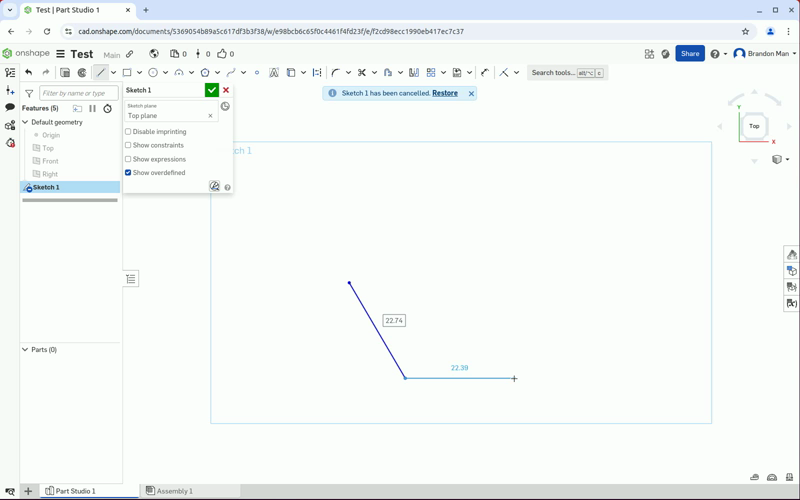
click(514, 378)
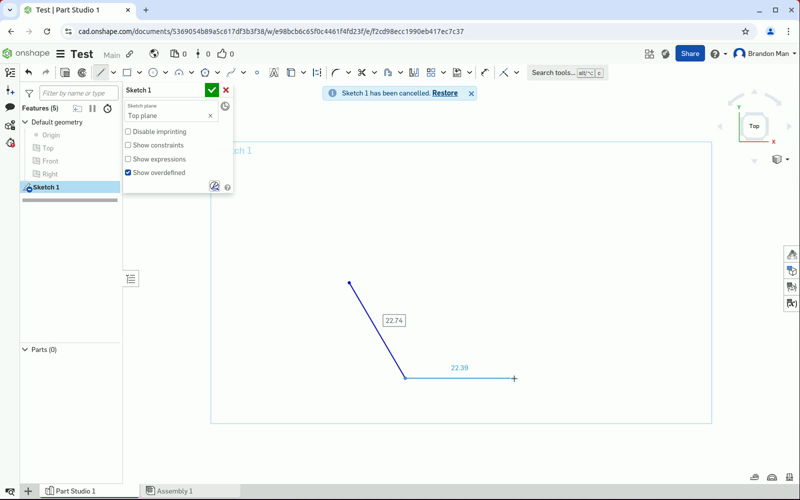
key_up(shift)
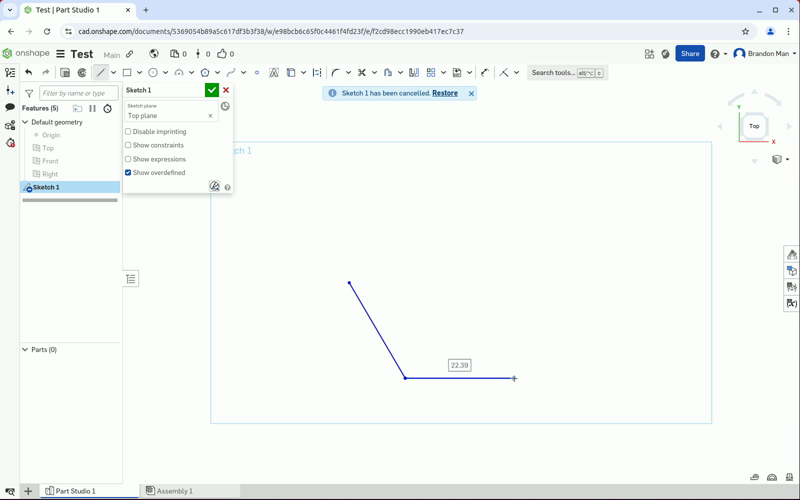
key_down(shift)
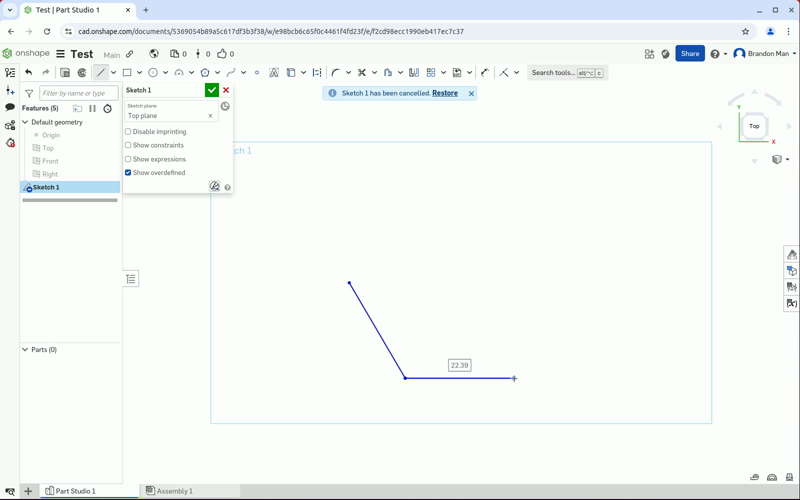
mouse_move(569, 282)
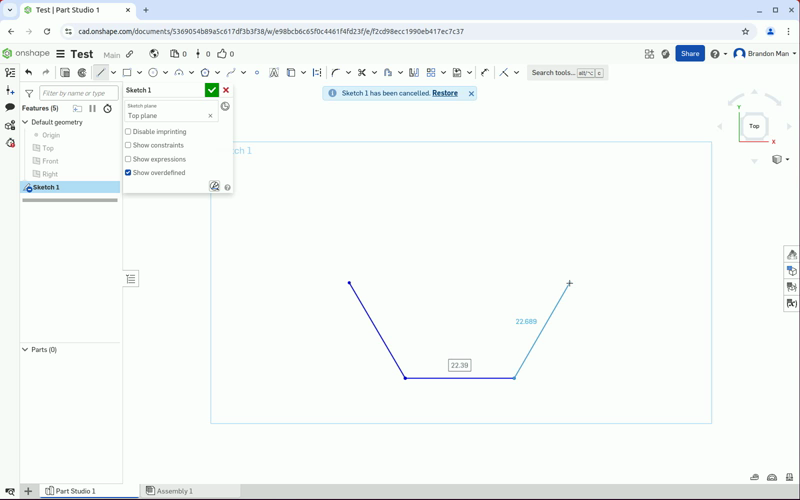
click(569, 282)
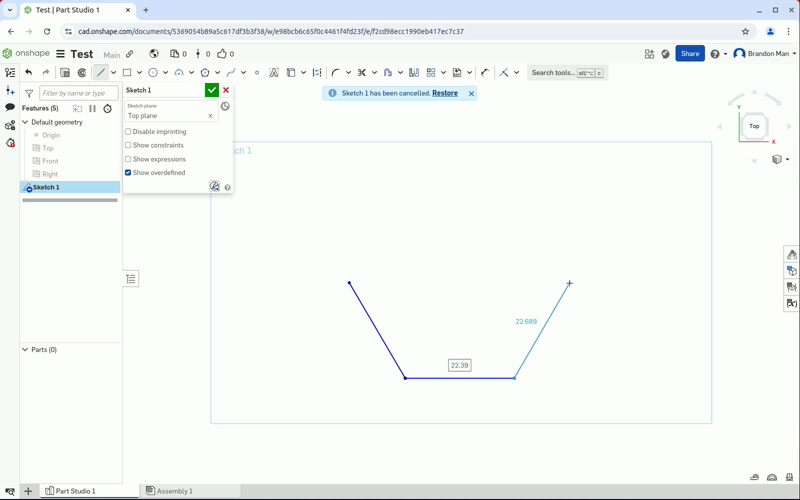
key_up(shift)
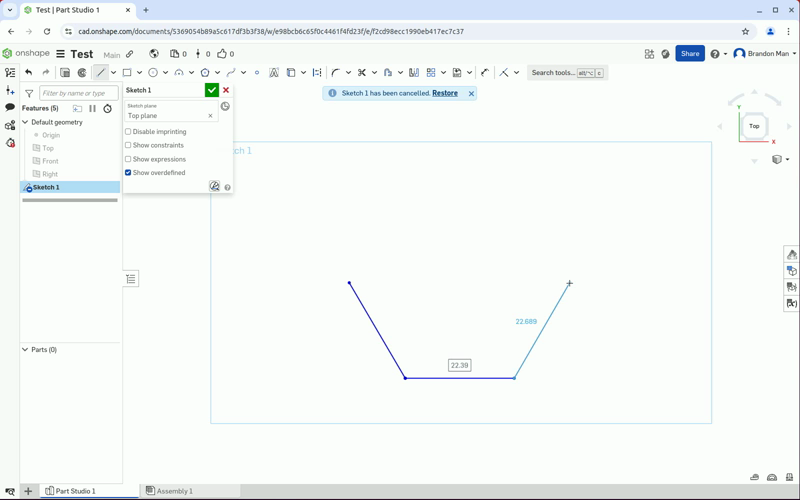
key_down(shift)
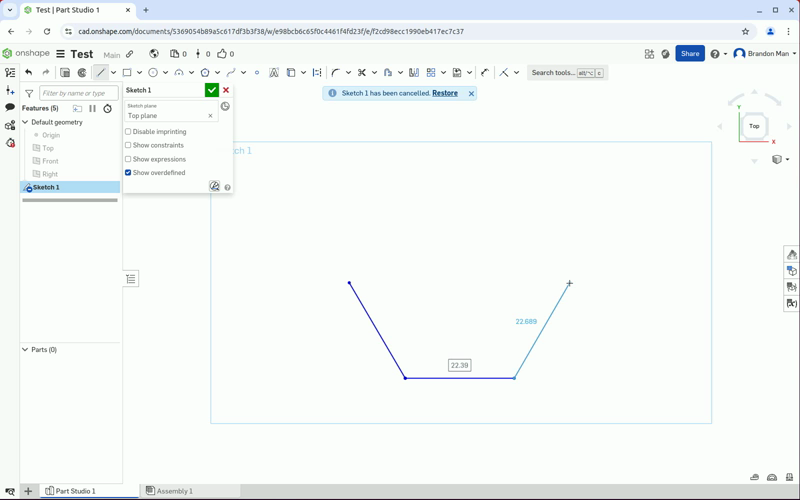
mouse_move(514, 187)
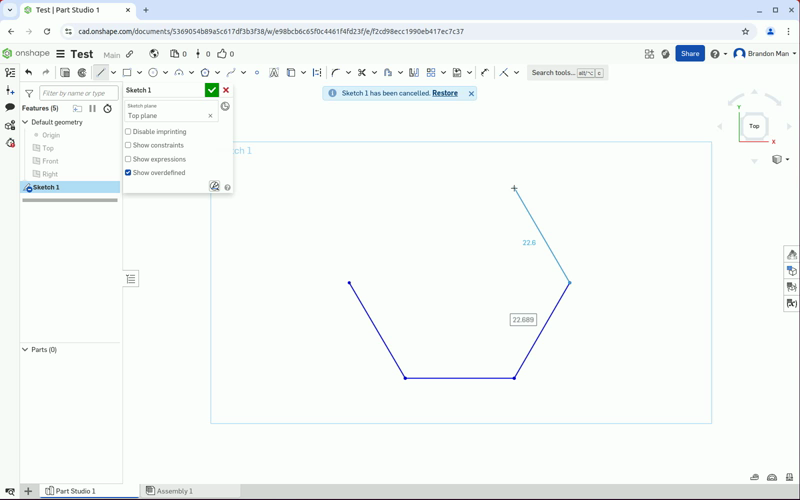
click(514, 187)
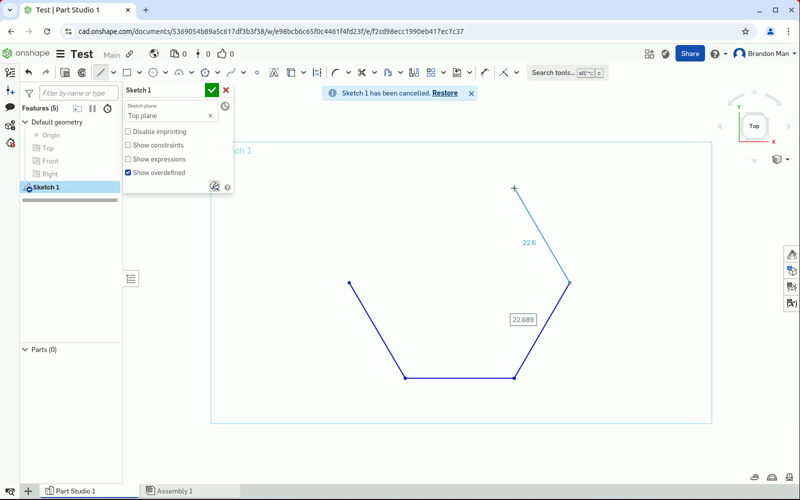
key_up(shift)
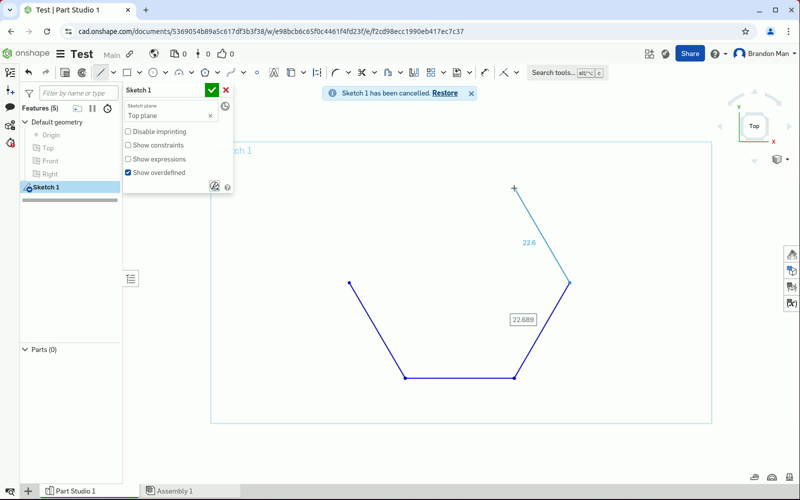
key_down(shift)
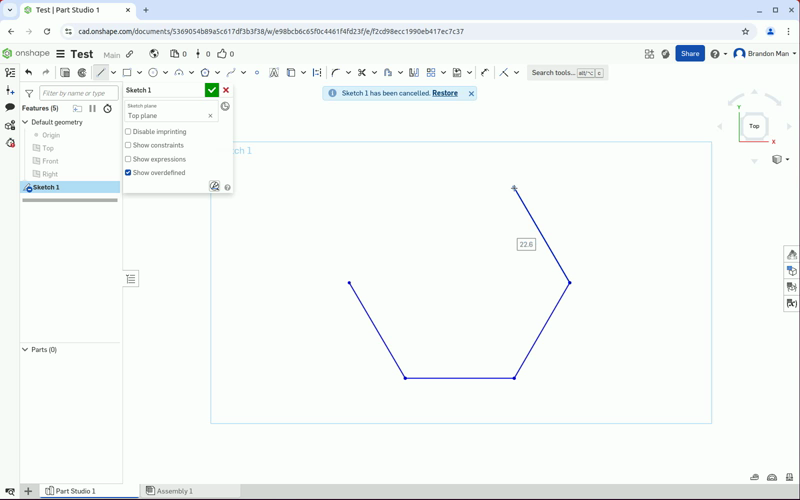
mouse_move(405, 187)
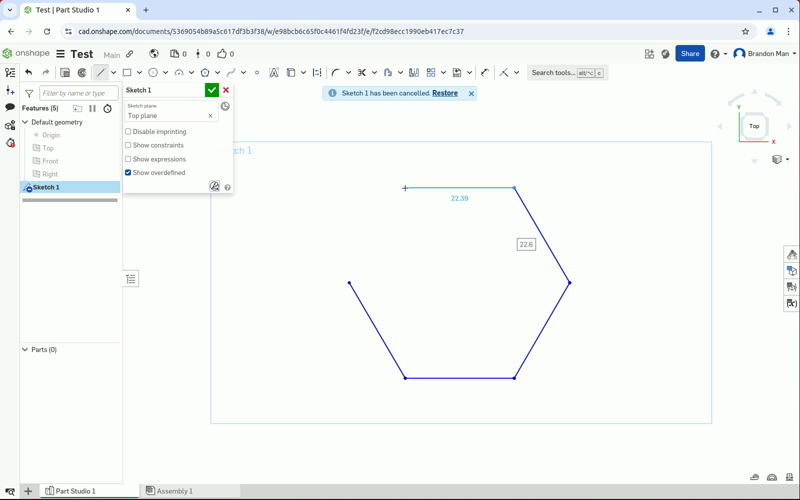
click(405, 187)
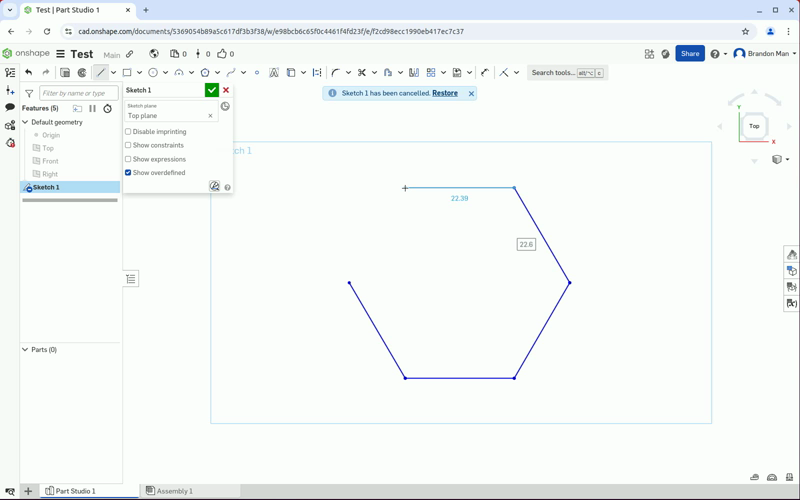
key_up(shift)
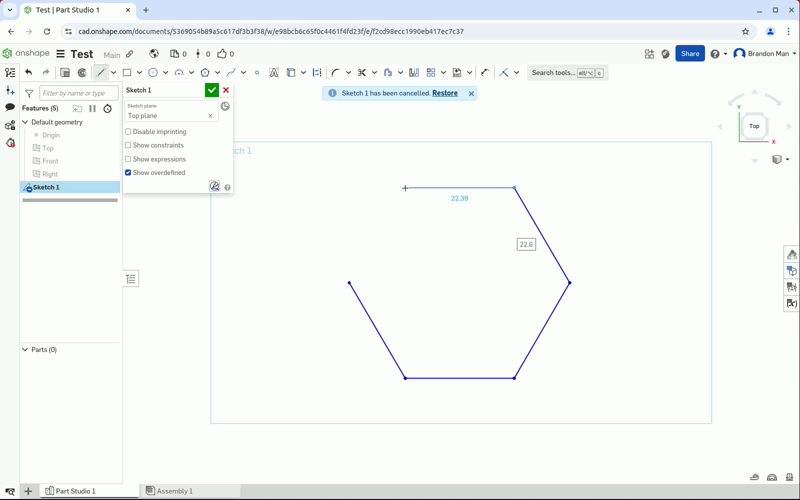
key_down(shift)
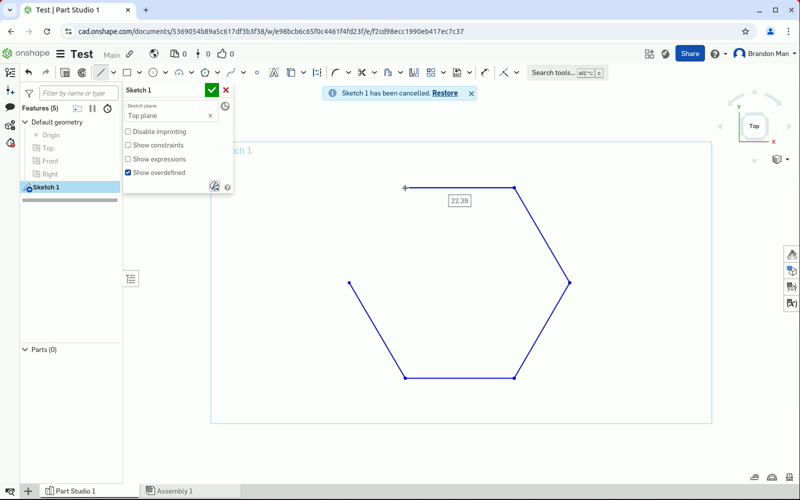
mouse_move(349, 282)
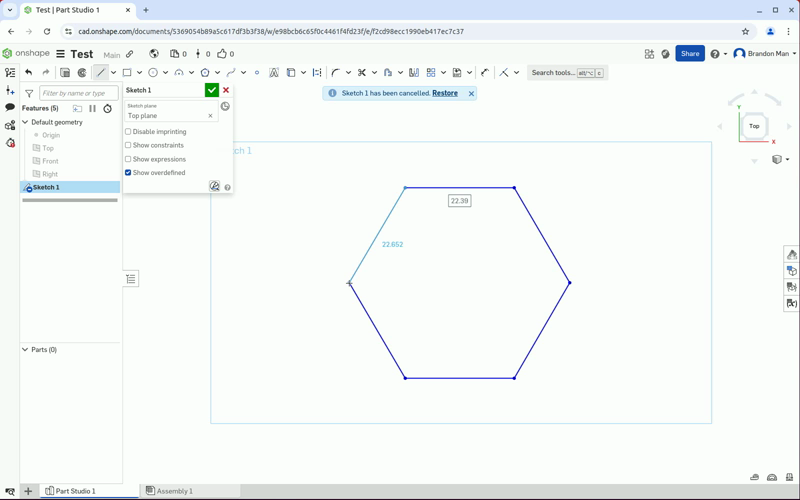
key_up(shift)
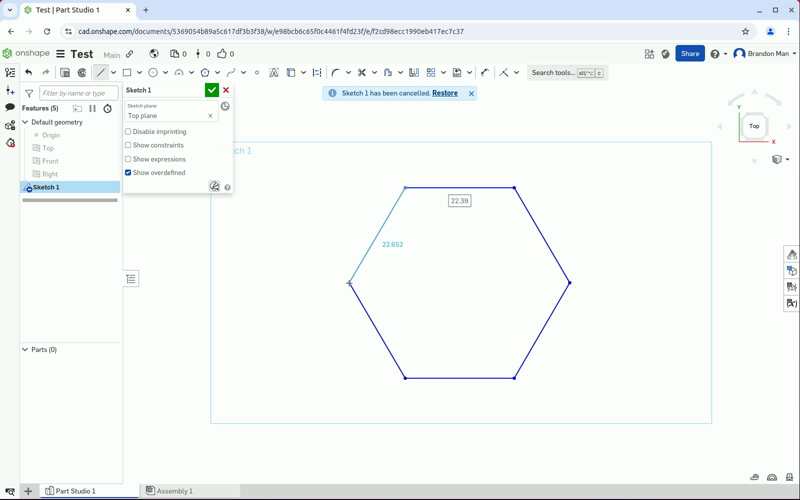
click(349, 282)
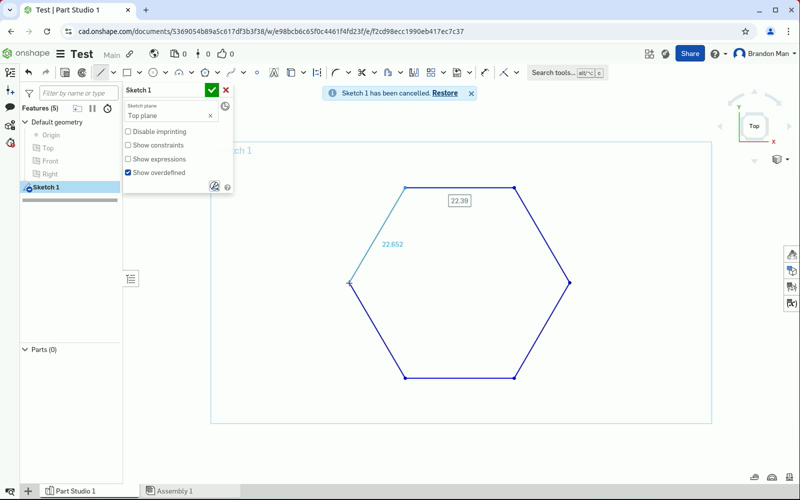
key(esc)
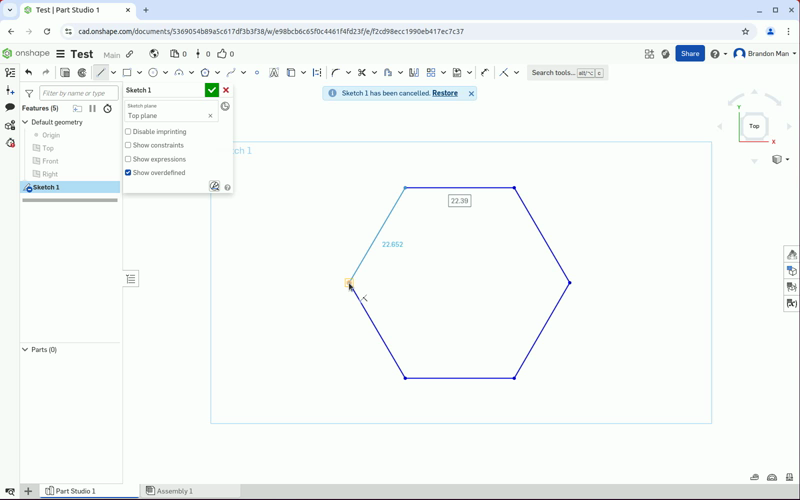
mouse_move(526, 290)
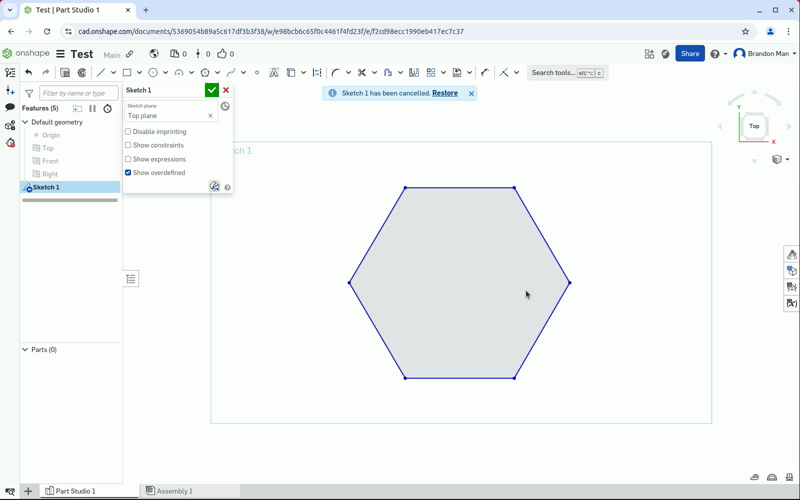
click(526, 290)
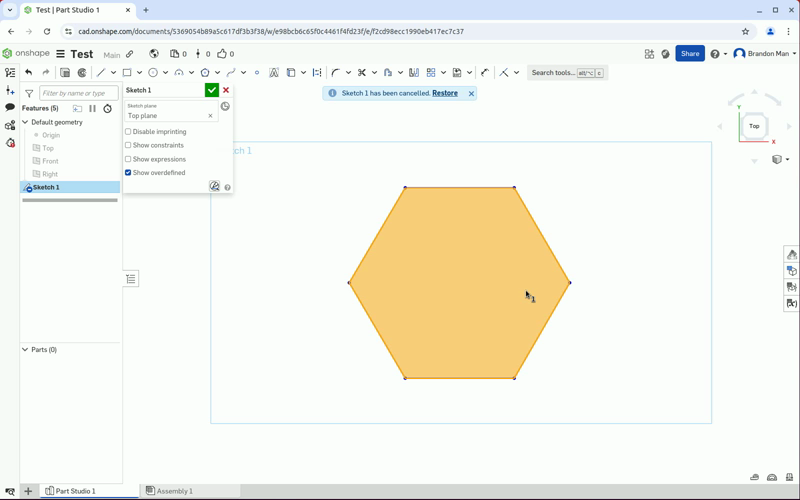
mouse_move(73, 352)
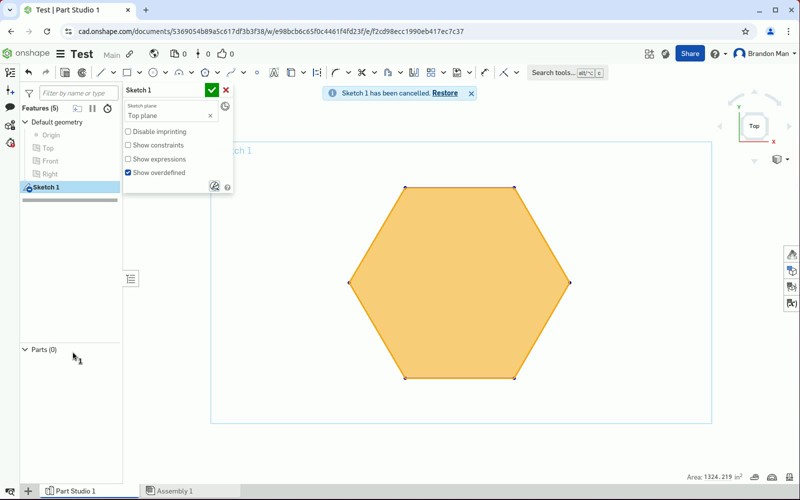
key(shift+y)
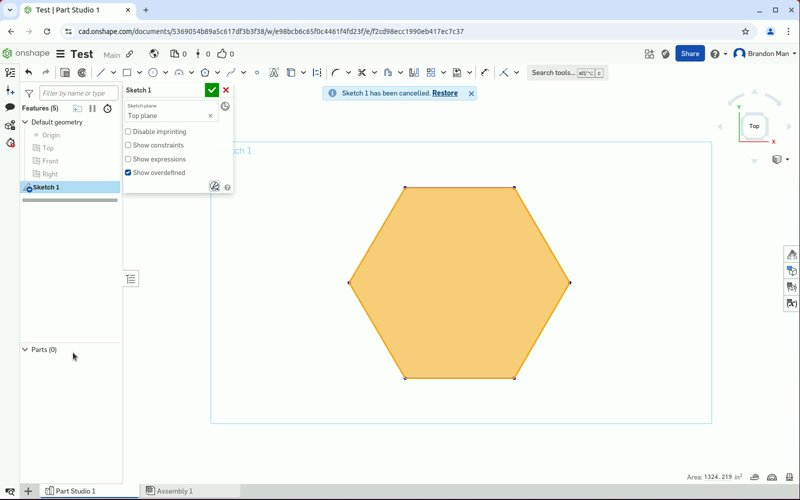
key(shift+e)
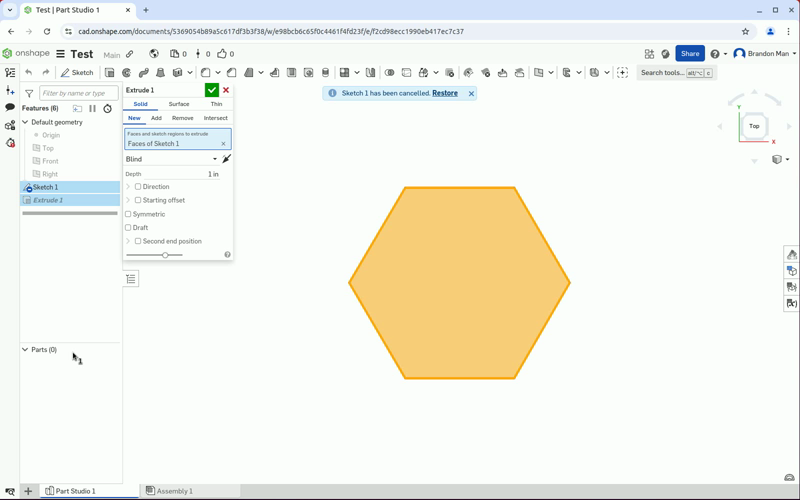
mouse_move(143, 106)
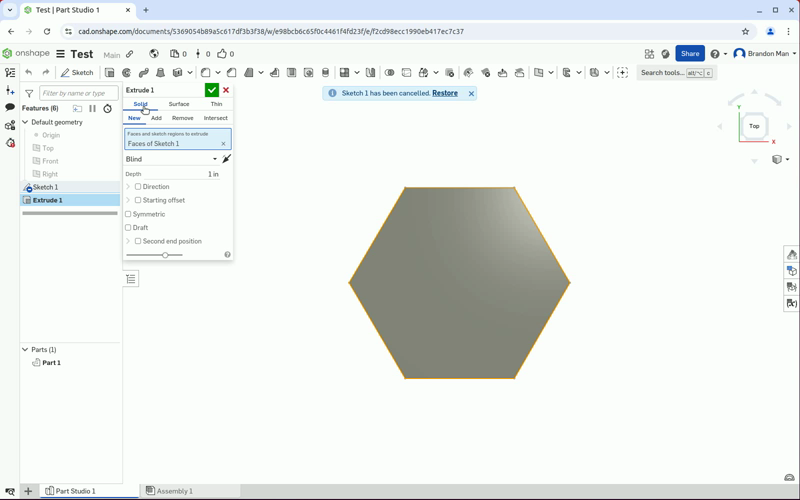
click(143, 106)
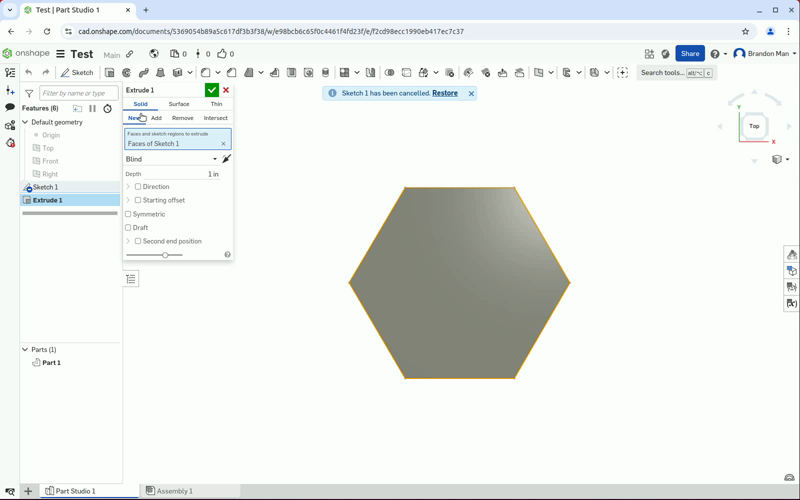
mouse_move(137, 120)
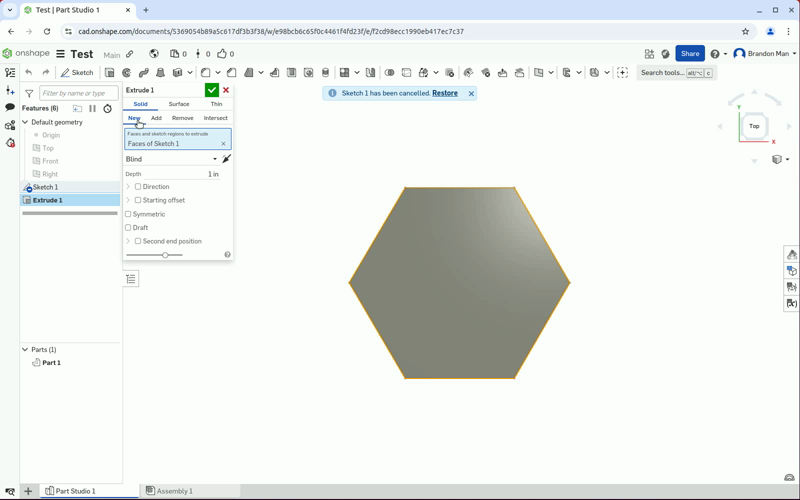
click(137, 120)
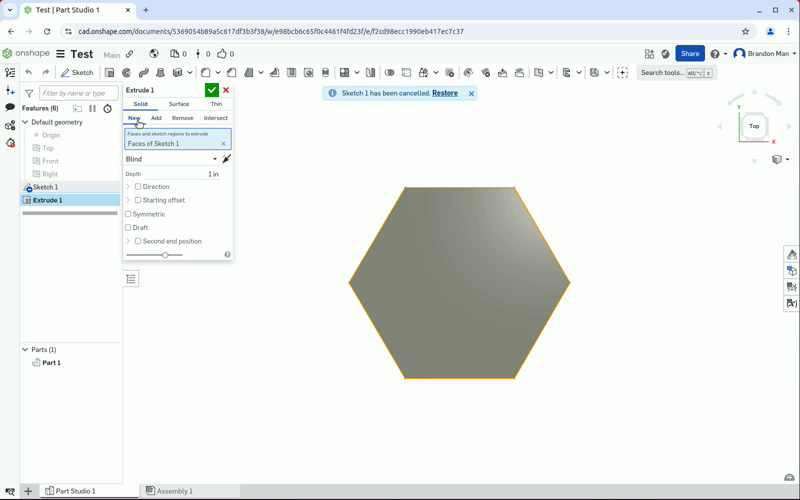
key(tab, 4)
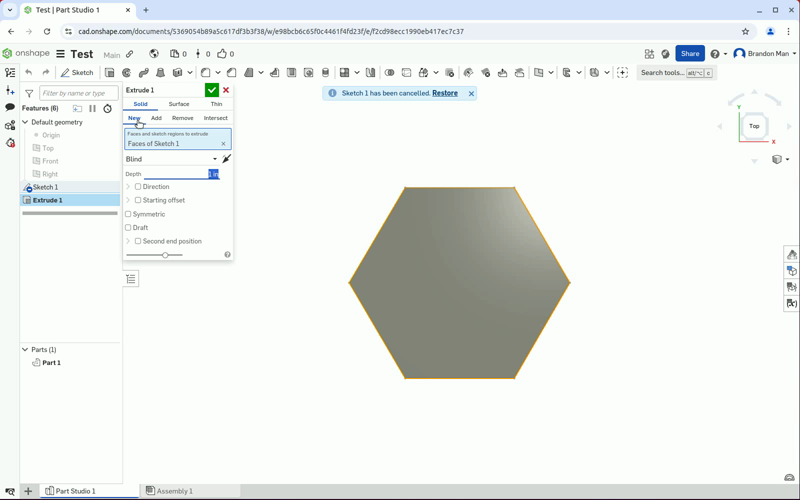
text(15.405)
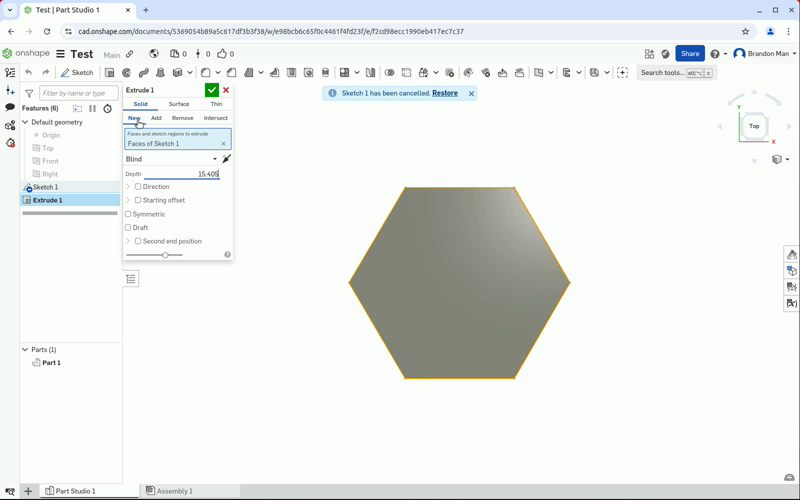
key(enter)
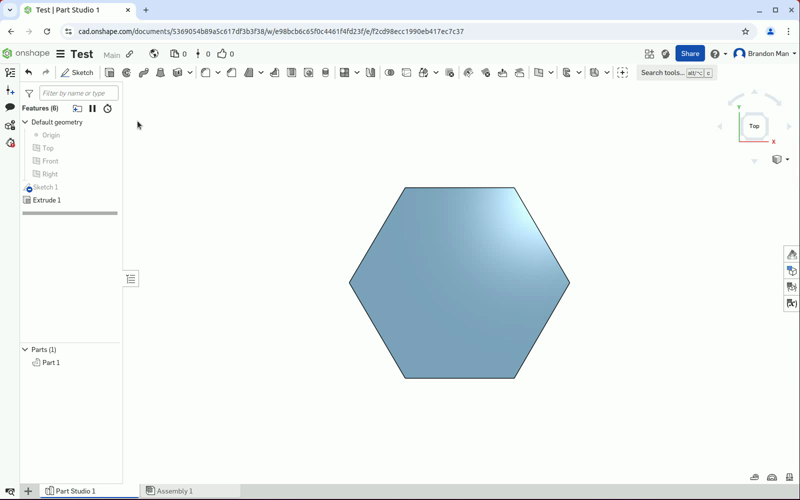
key(shift+h)
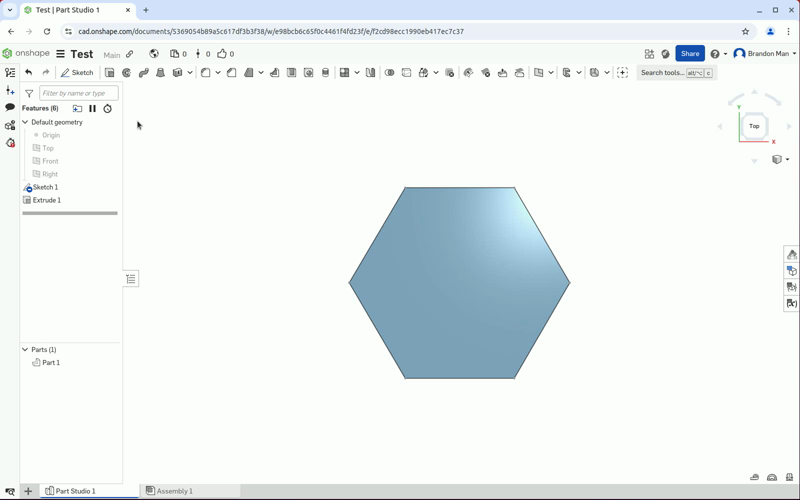
key(shift+h)
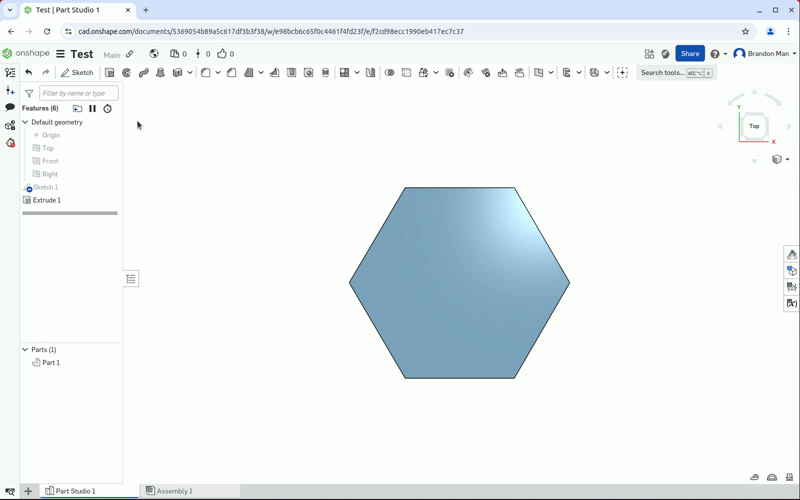
mouse_move(73, 189)
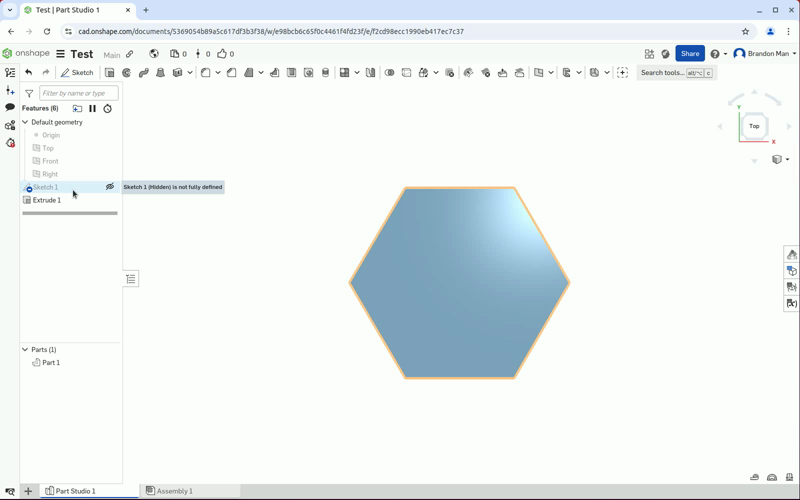
click(73, 189)
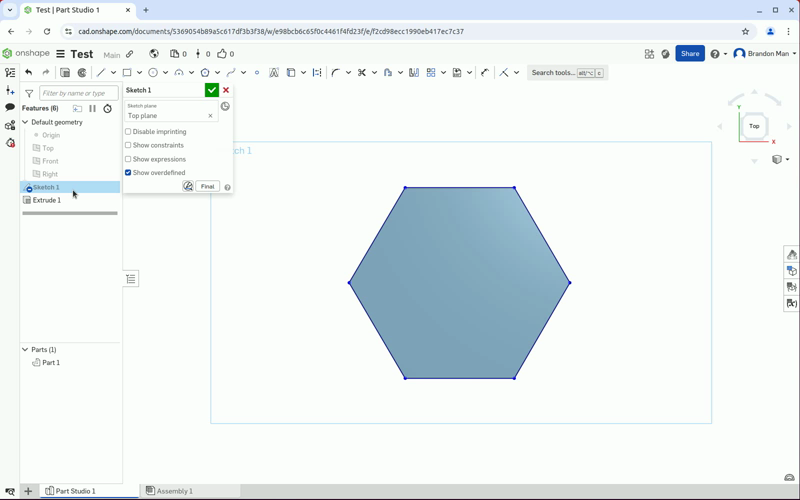
mouse_move(229, 92)
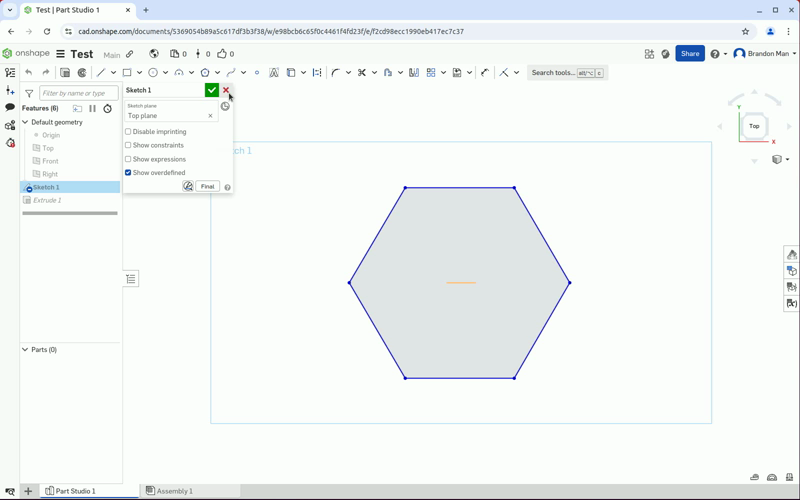
click(229, 92)
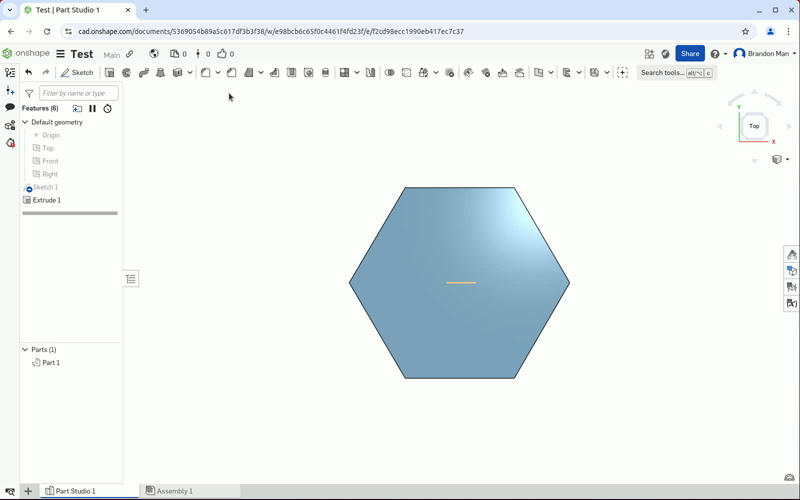
mouse_move(541, 75)
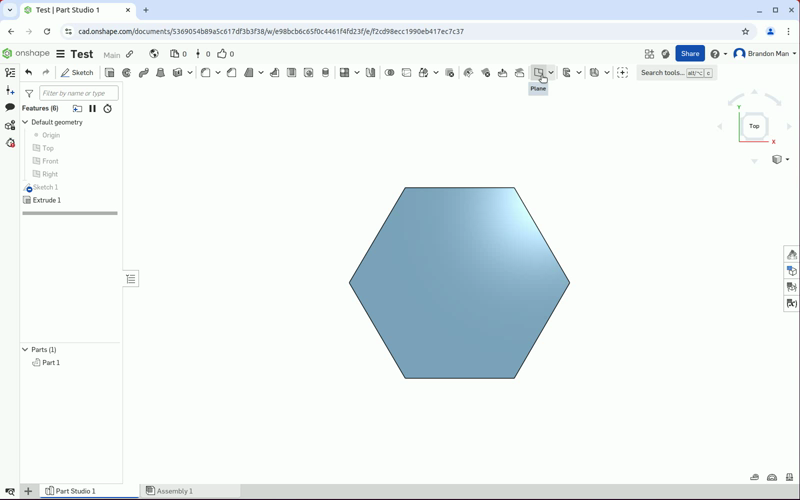
click(541, 75)
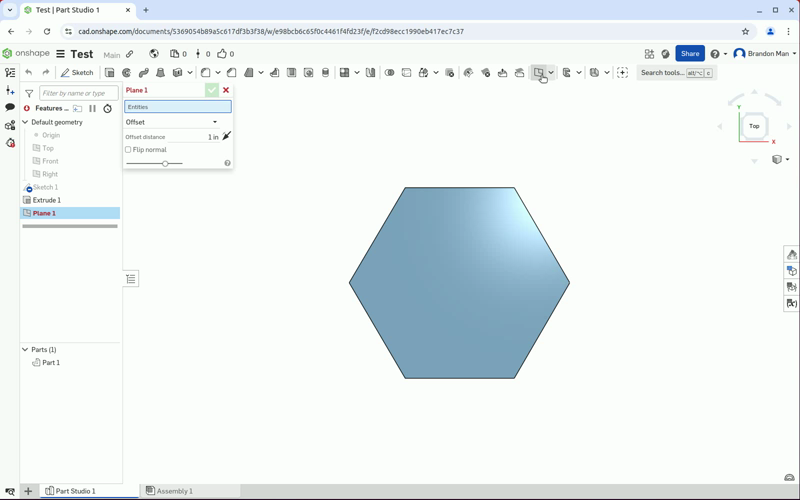
mouse_move(73, 150)
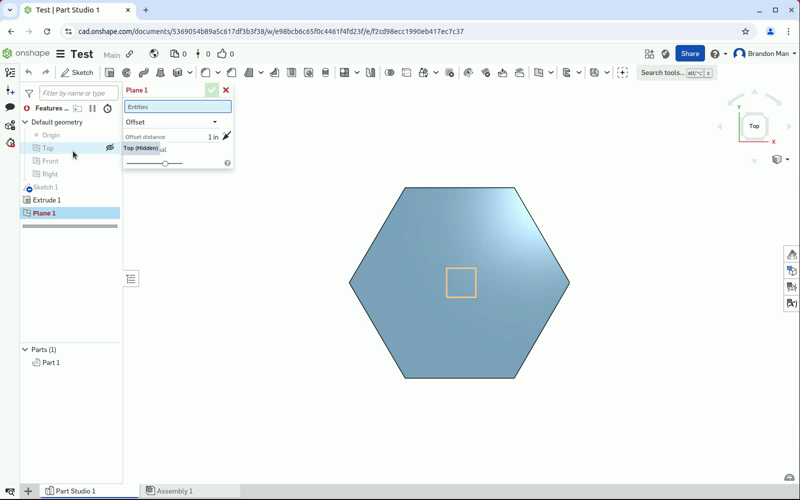
click(73, 150)
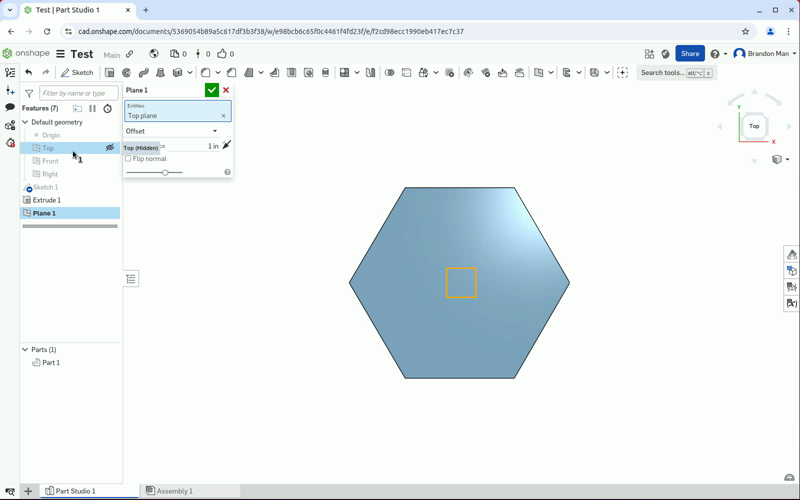
key(tab, 2)
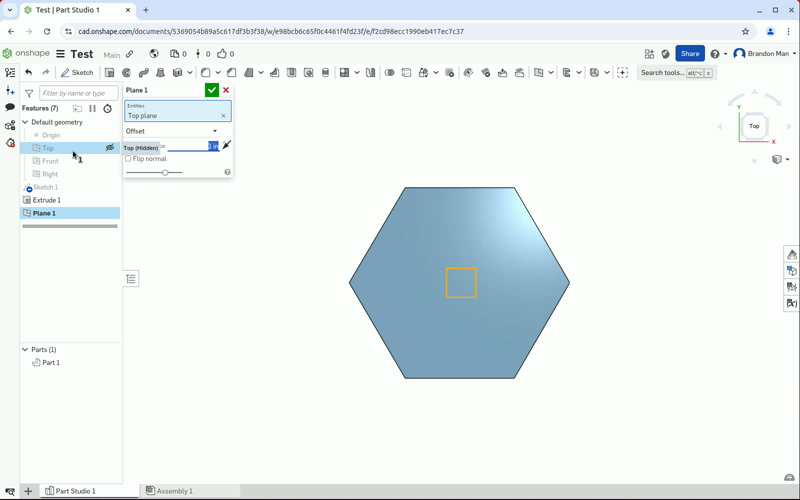
text(15.405)
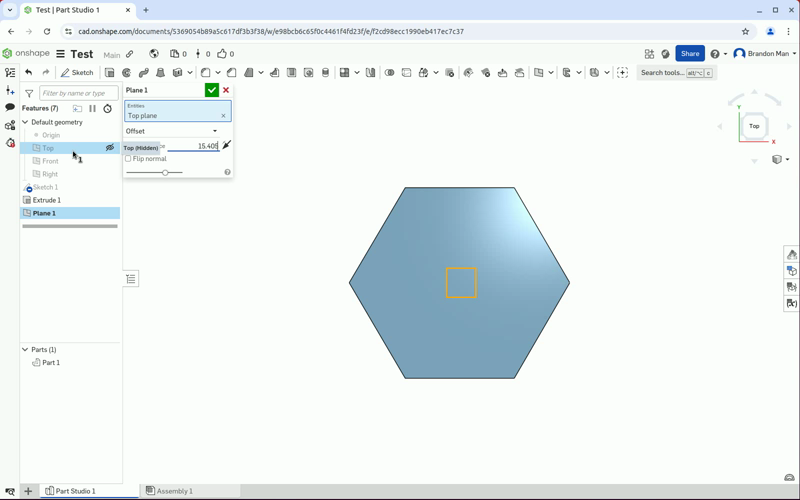
key(enter, 2)
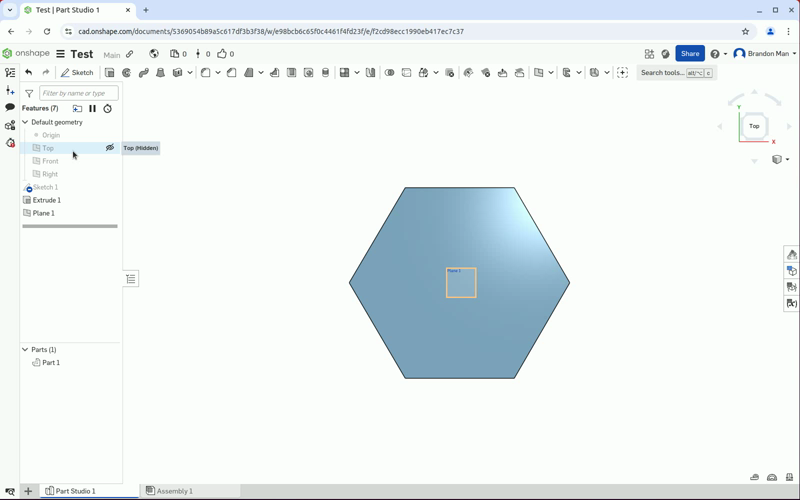
key(shift+s)
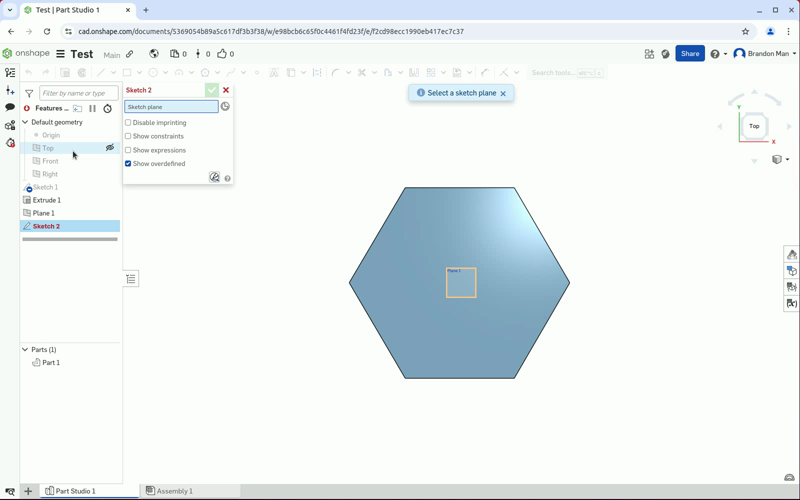
mouse_move(73, 215)
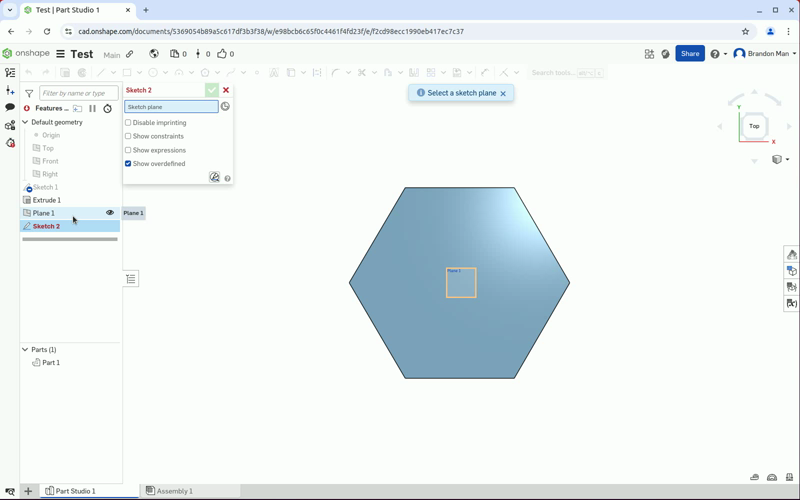
click(73, 215)
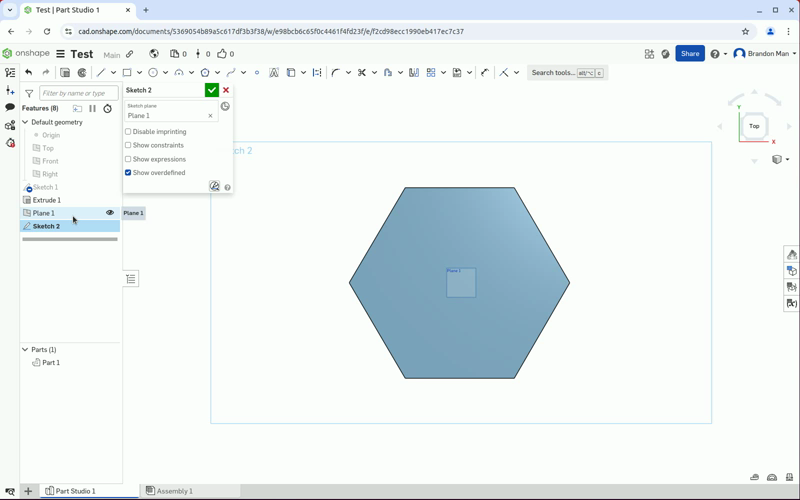
mouse_move(73, 352)
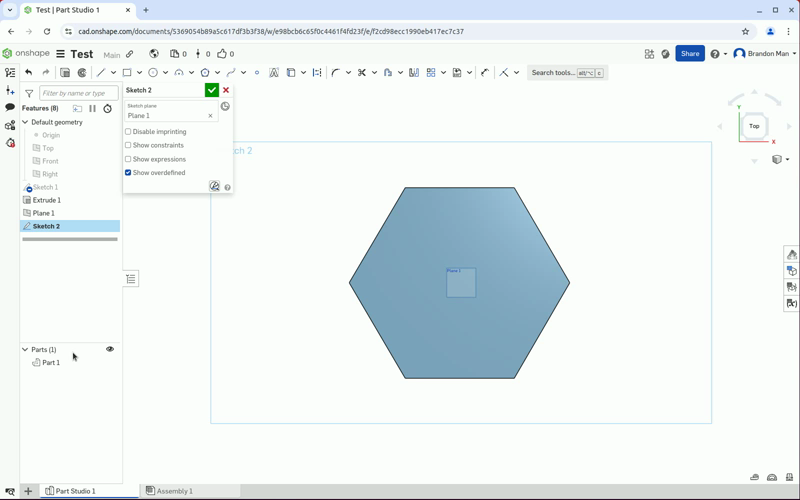
key(y)
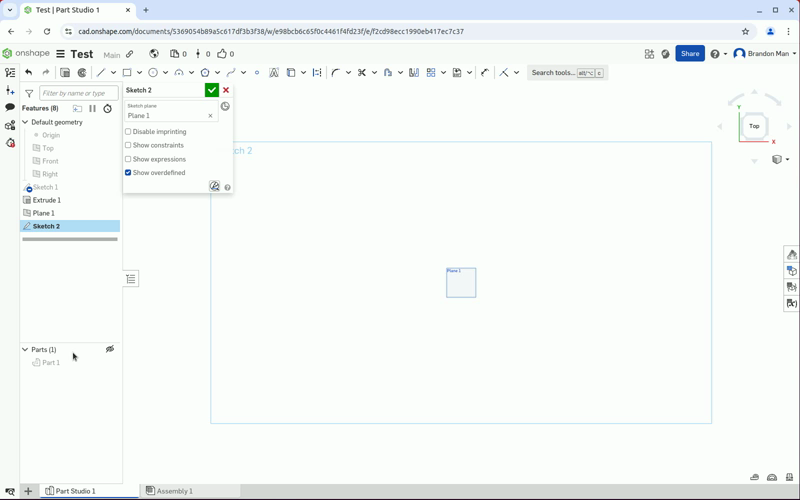
key(c)
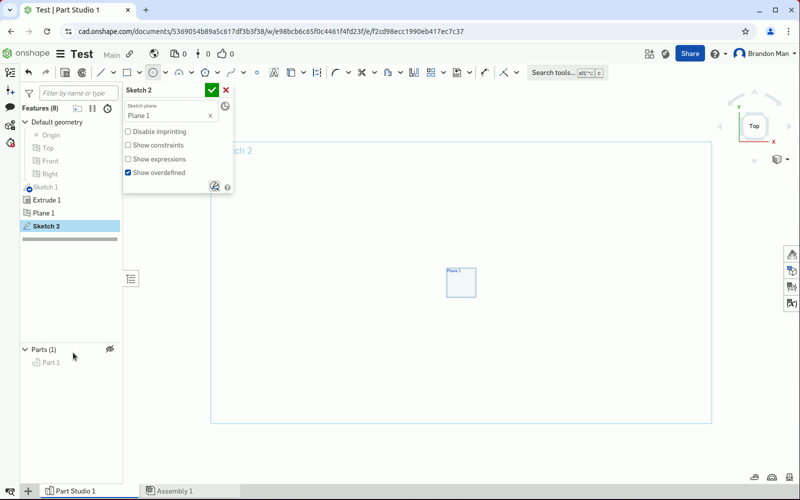
key_down(shift)
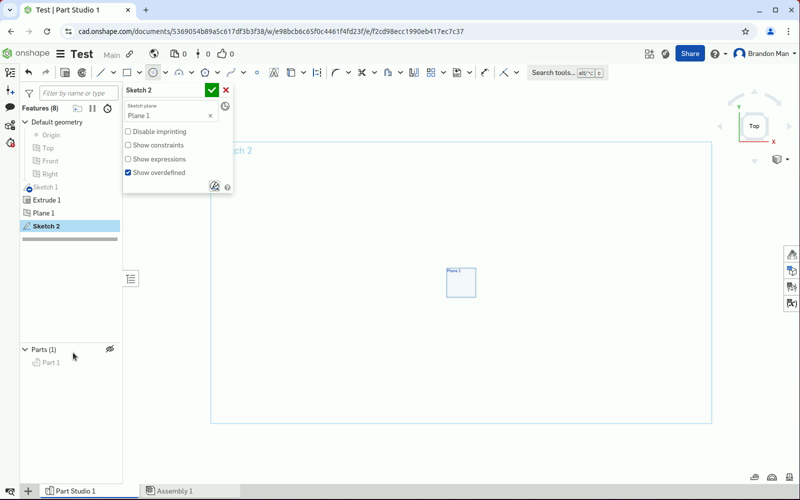
mouse_move(461, 282)
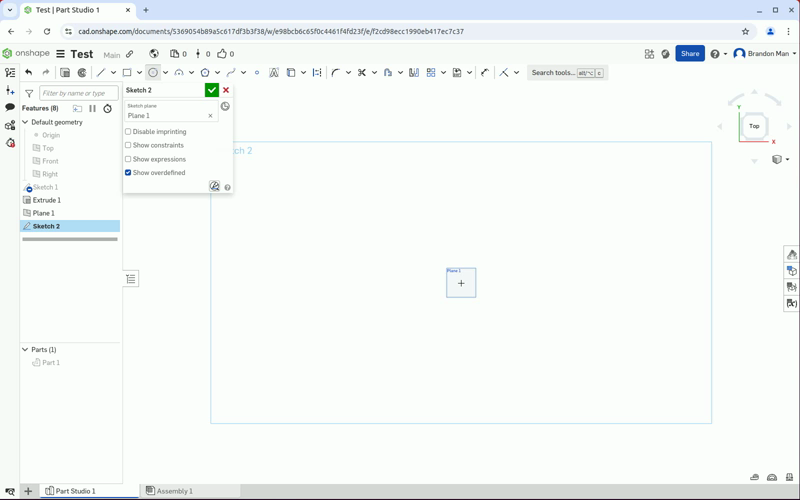
click(461, 282)
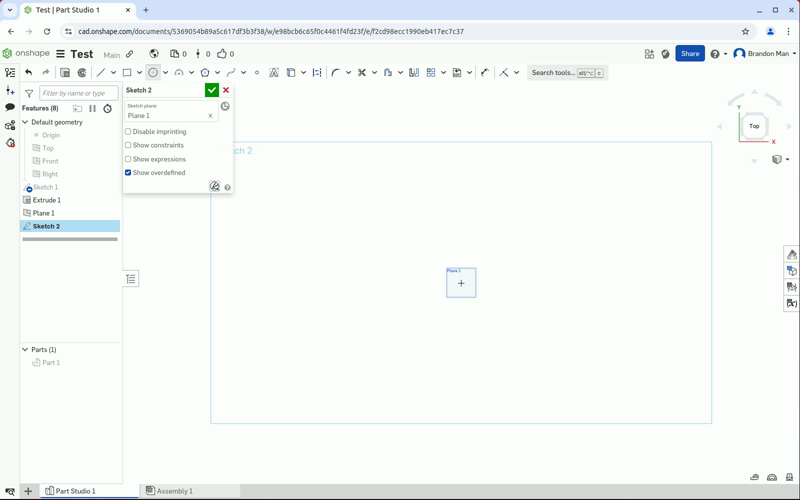
key_up(shift)
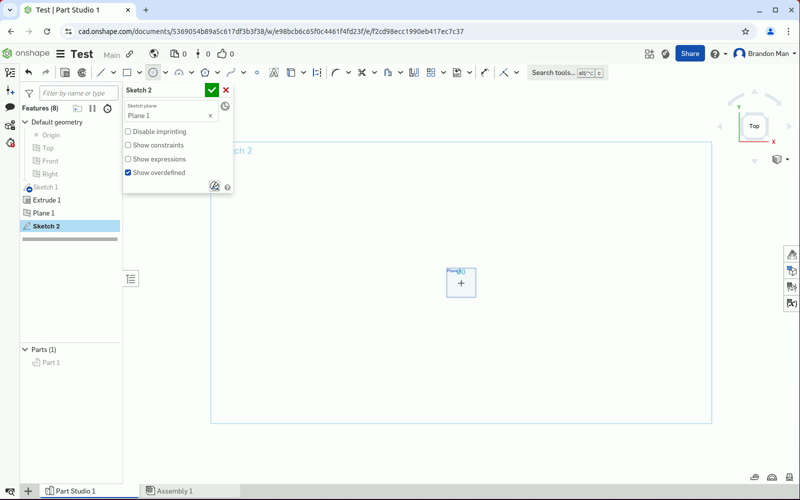
mouse_move(552, 282)
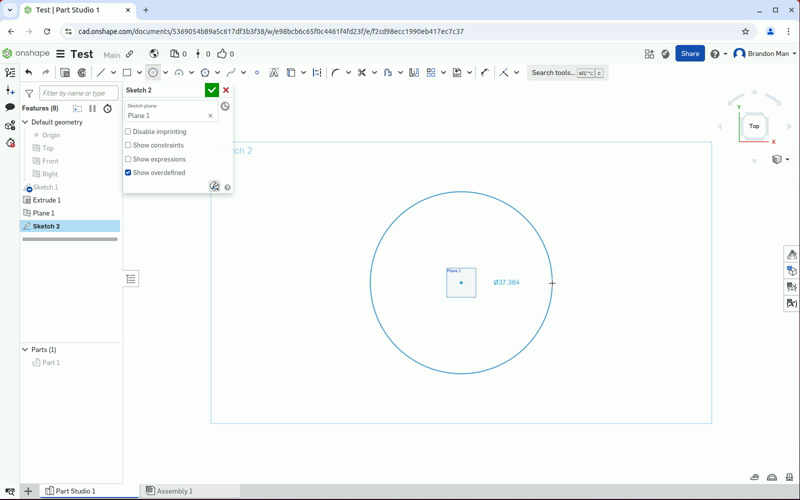
click(552, 282)
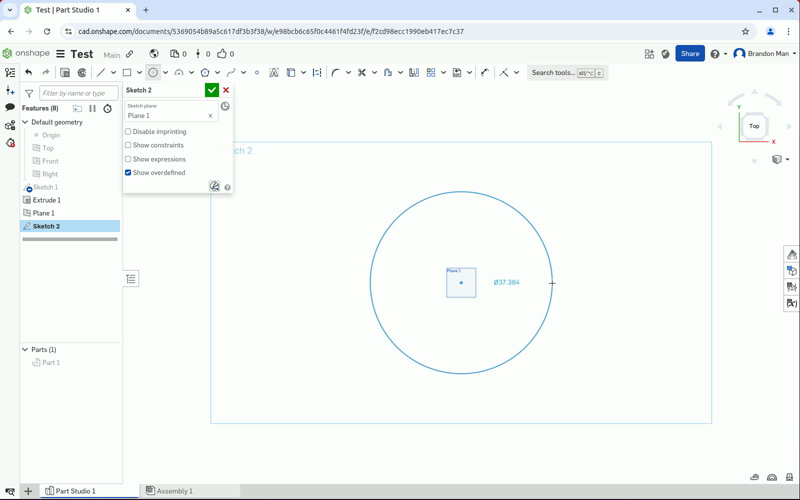
key(esc)
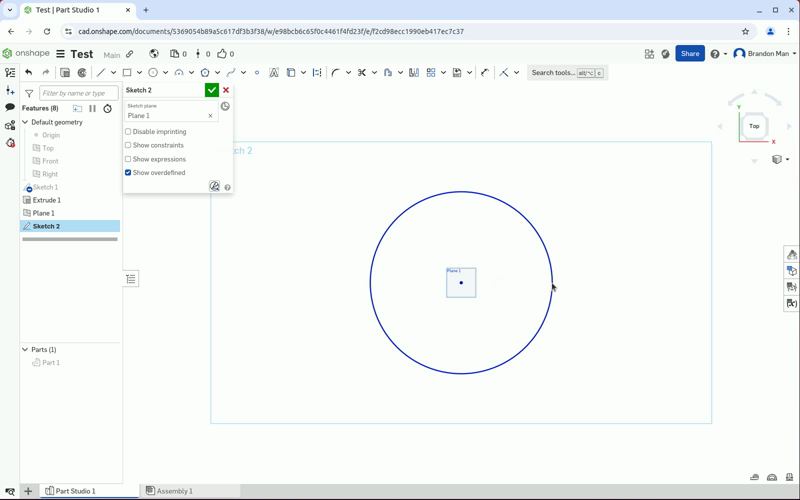
mouse_move(450, 259)
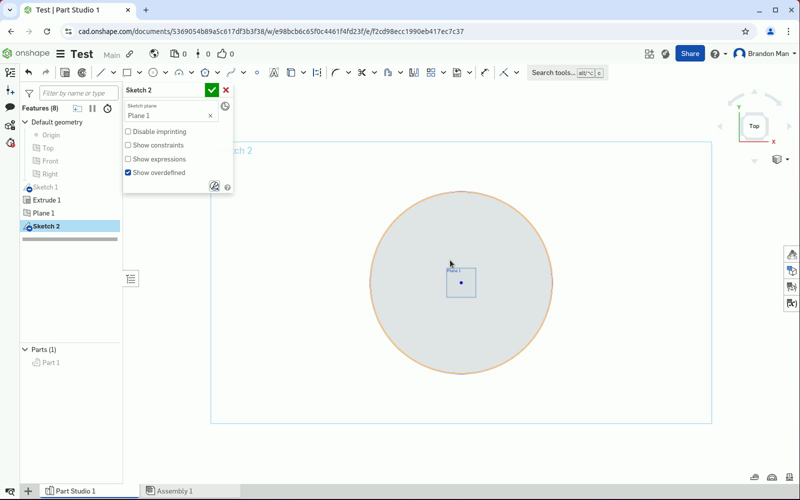
click(450, 259)
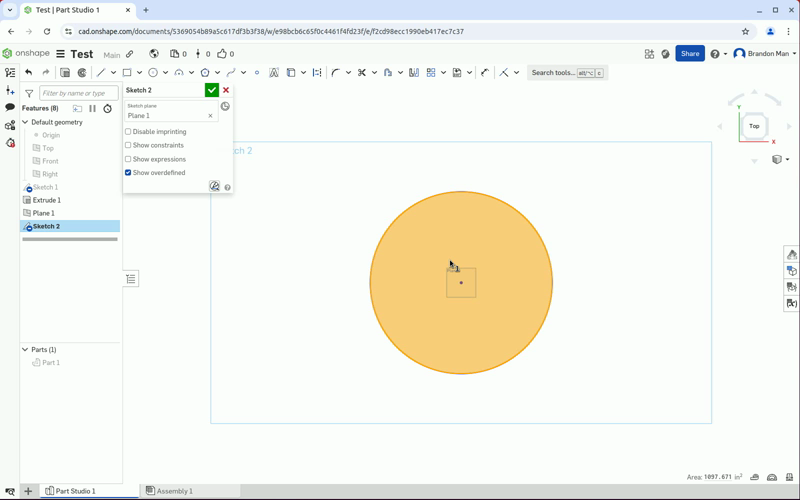
mouse_move(73, 352)
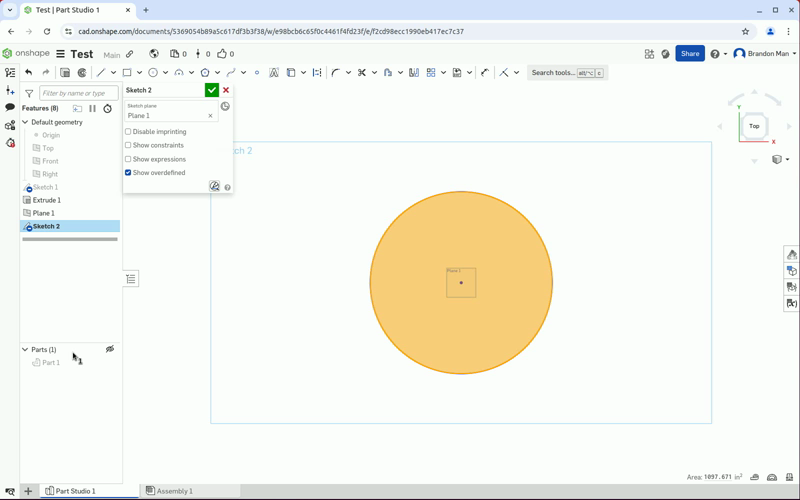
key(shift+y)
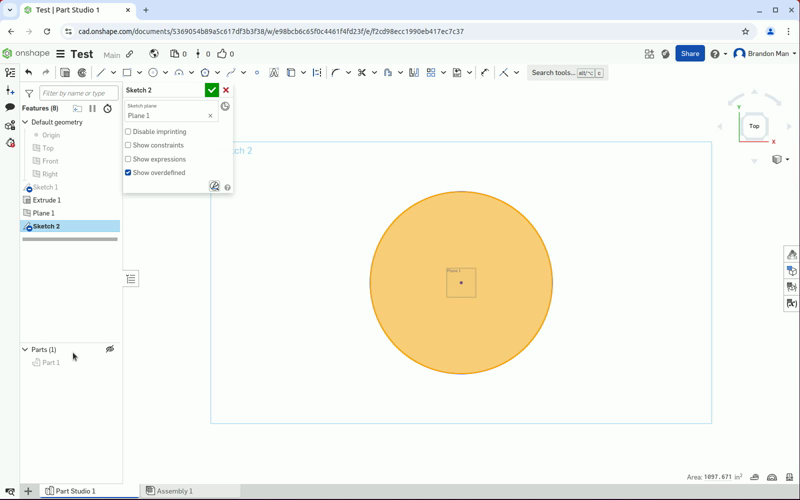
key(shift+e)
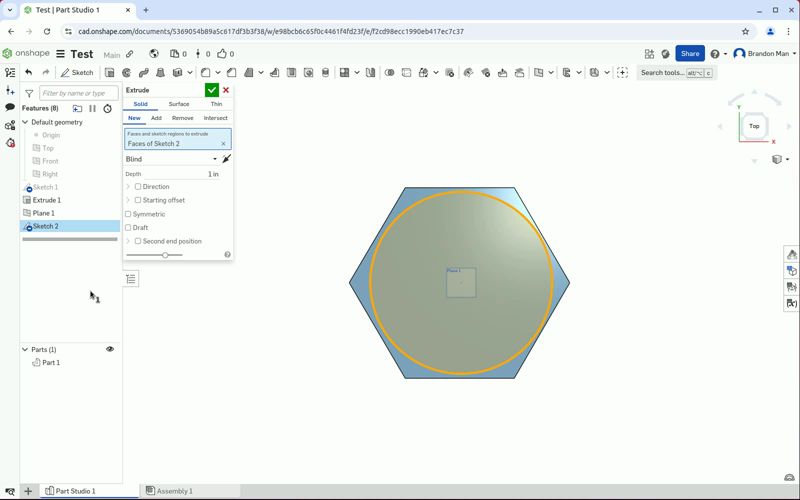
mouse_move(143, 106)
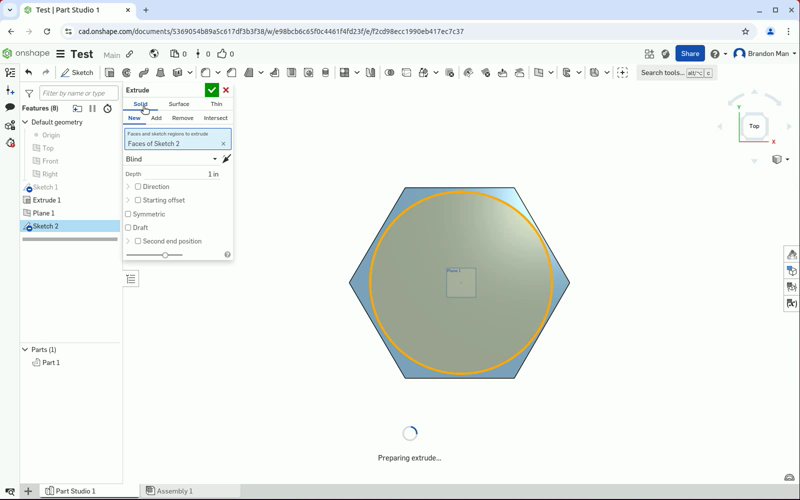
click(143, 106)
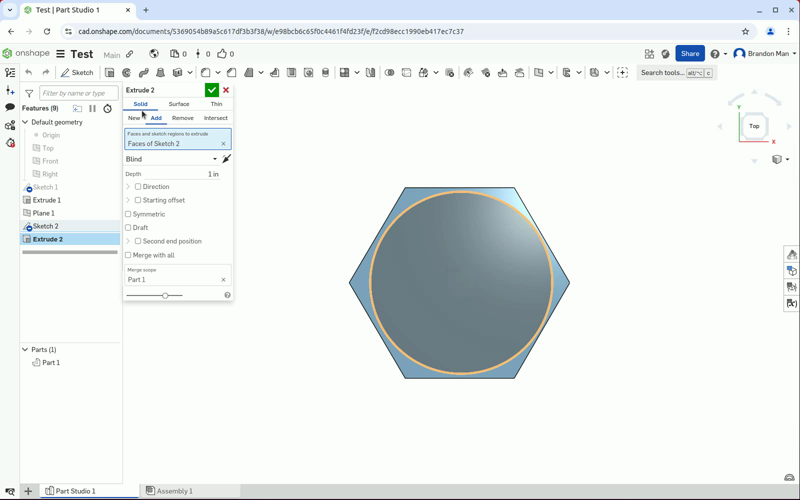
mouse_move(137, 120)
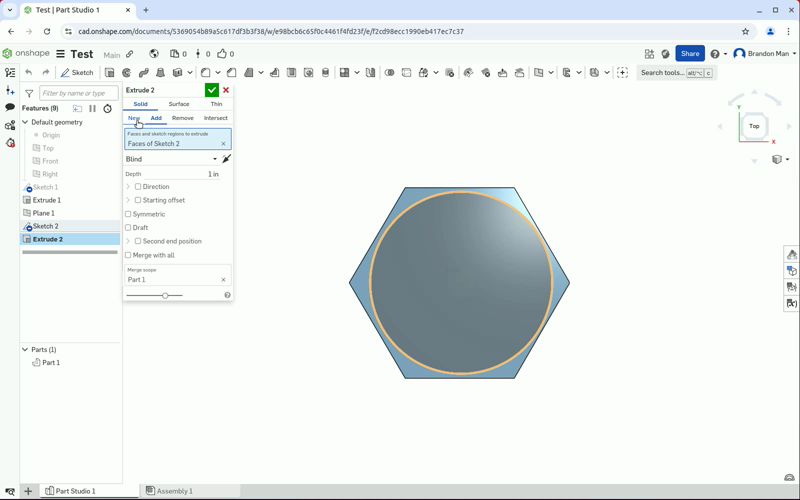
click(137, 120)
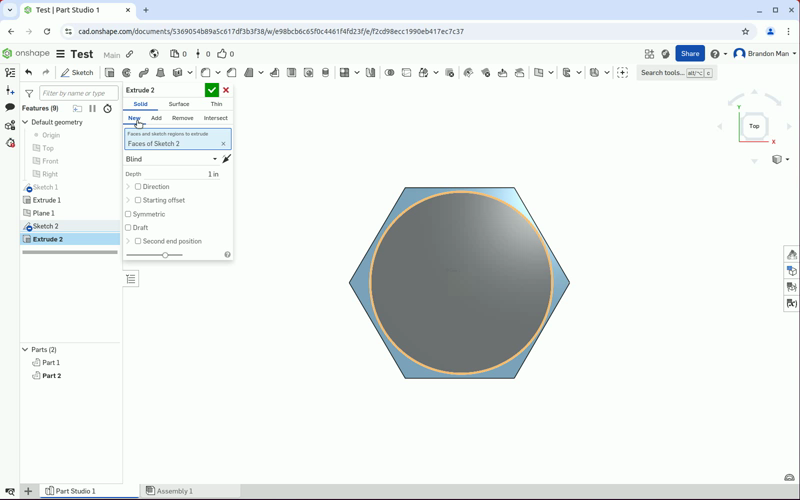
key(tab, 4)
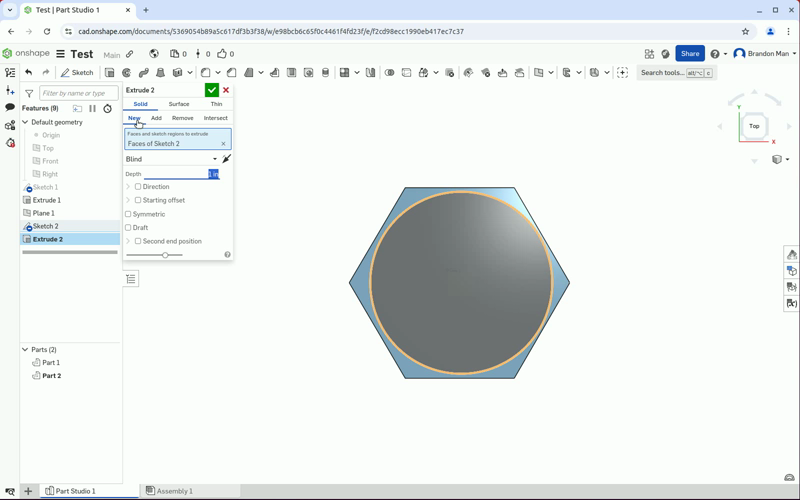
text(7.703)
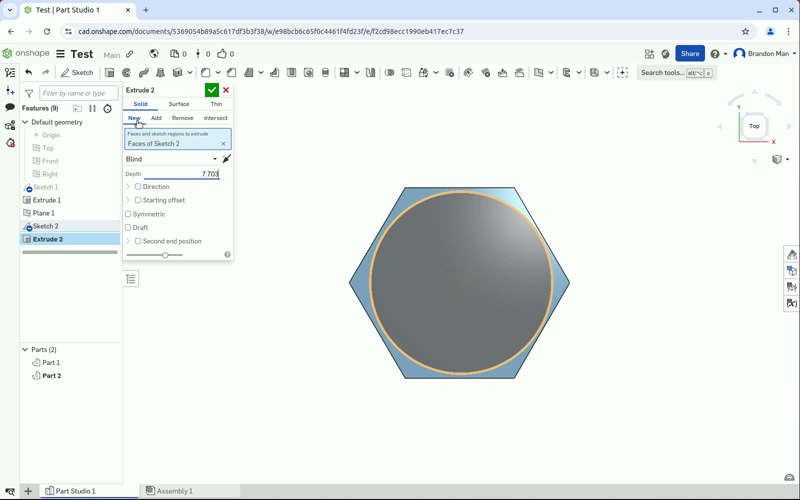
key(enter)
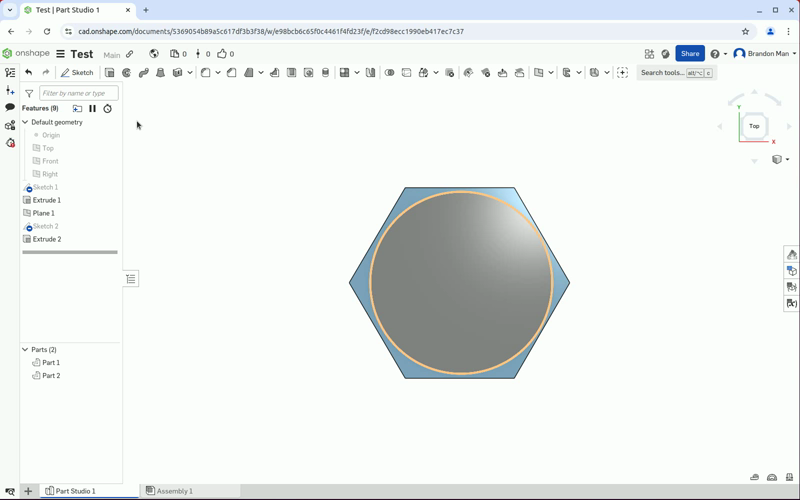
key(shift+h)
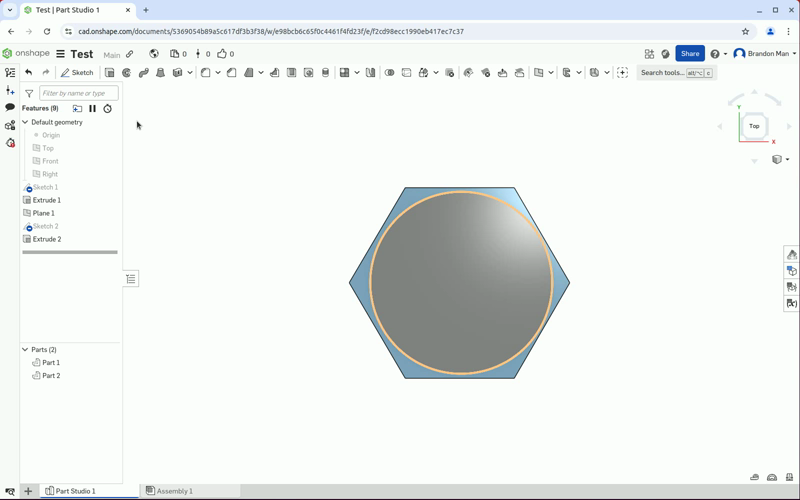
key(shift+h)
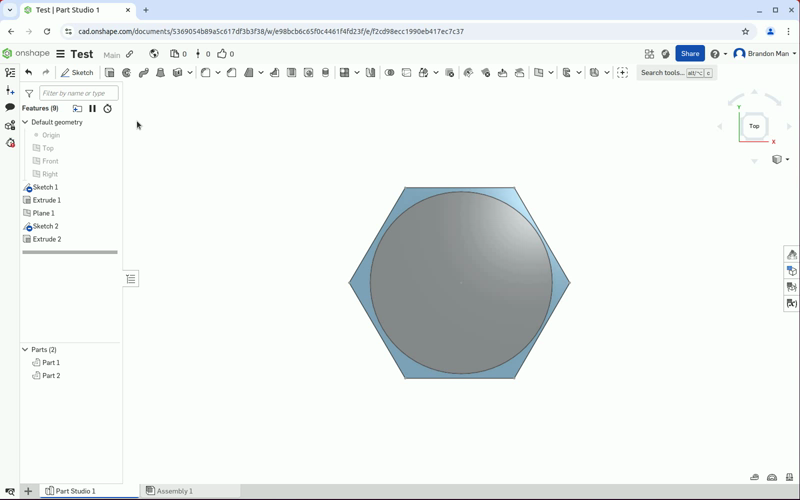
key(shift+7)
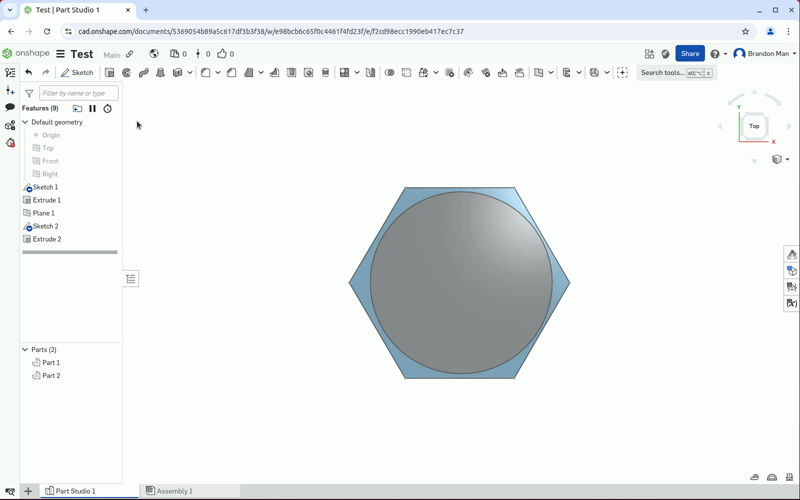
key(up, 3)
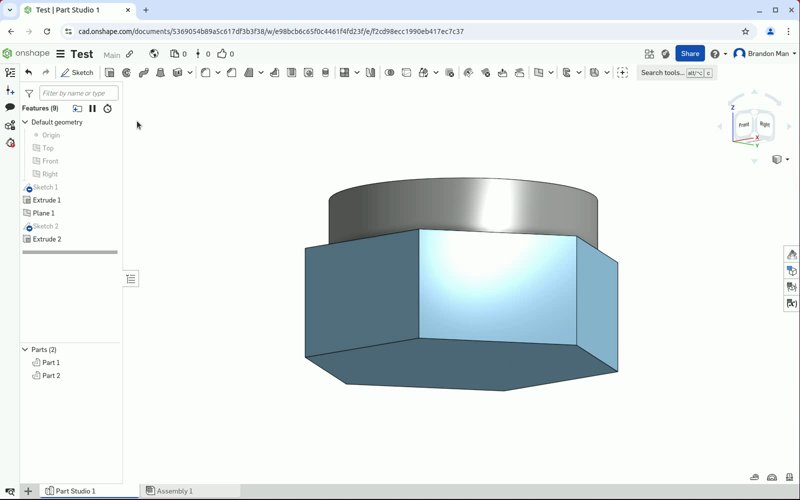
key(left, 3)
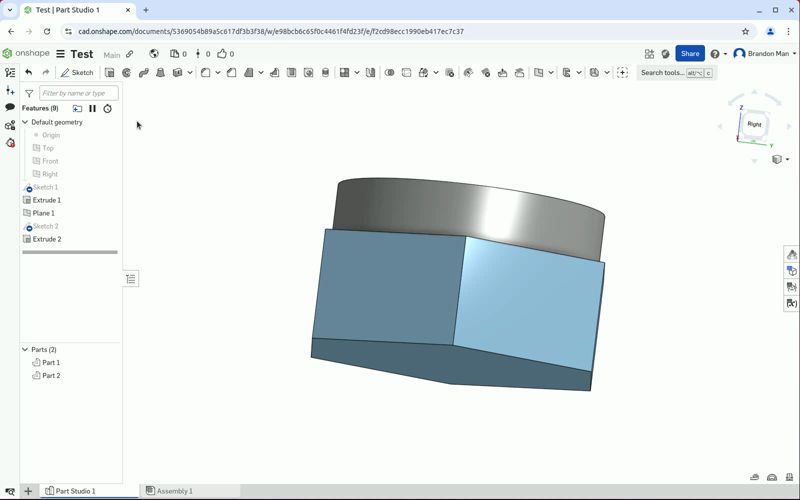
key(right, 3)
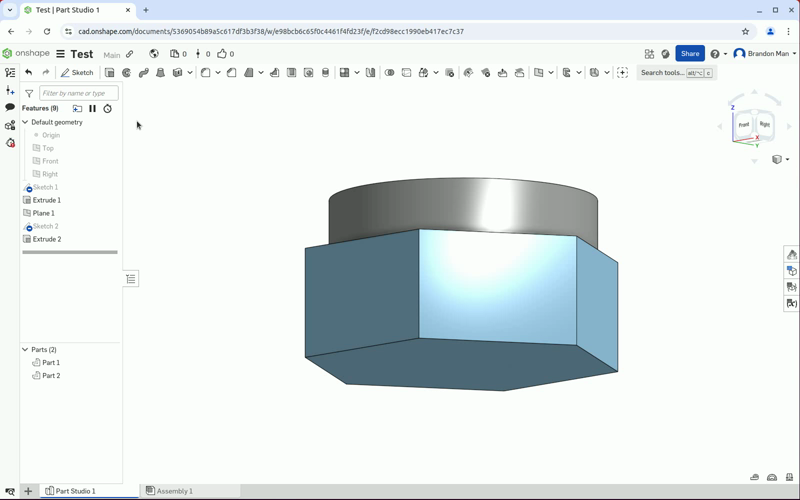
key(down, 3)
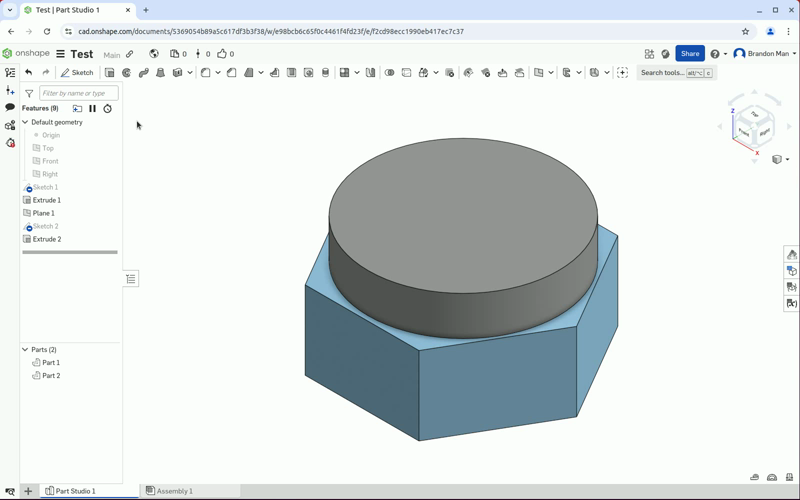
mouse_move(73, 189)
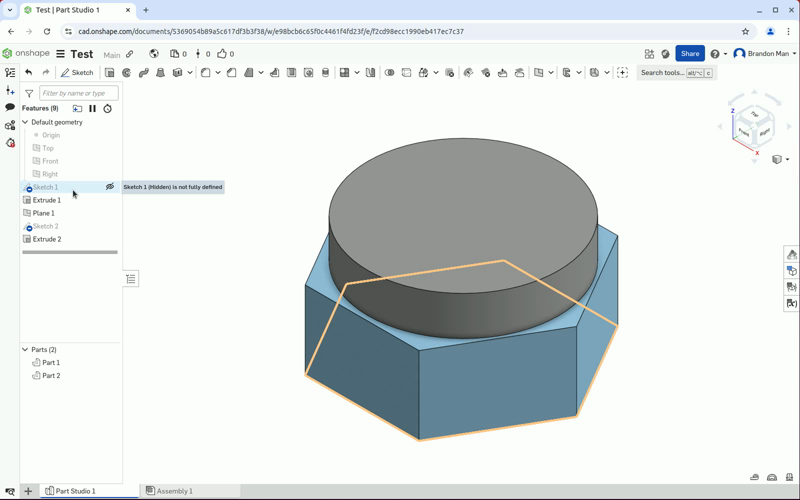
click(73, 189)